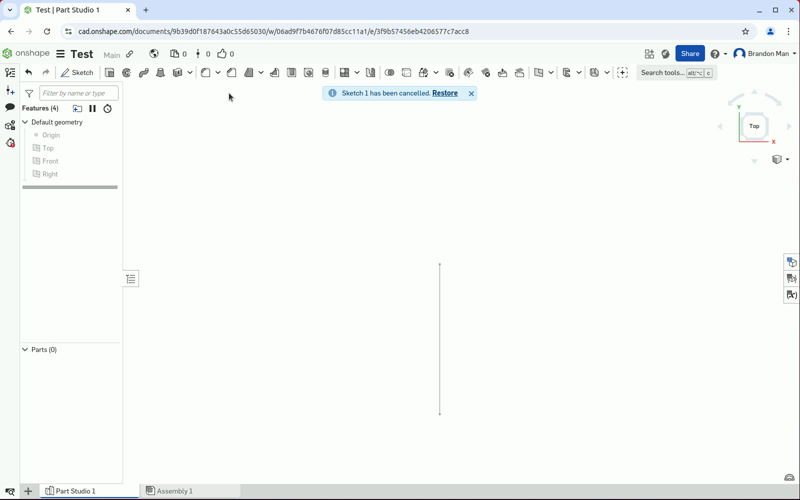
key(shift+h)
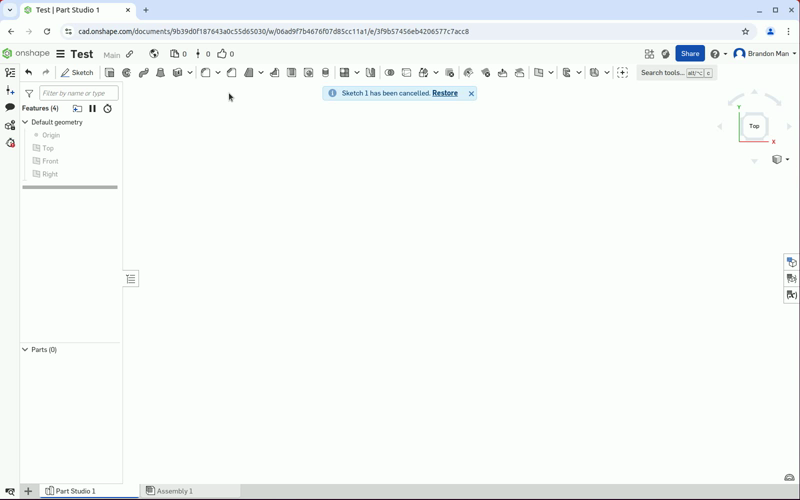
key(shift+s)
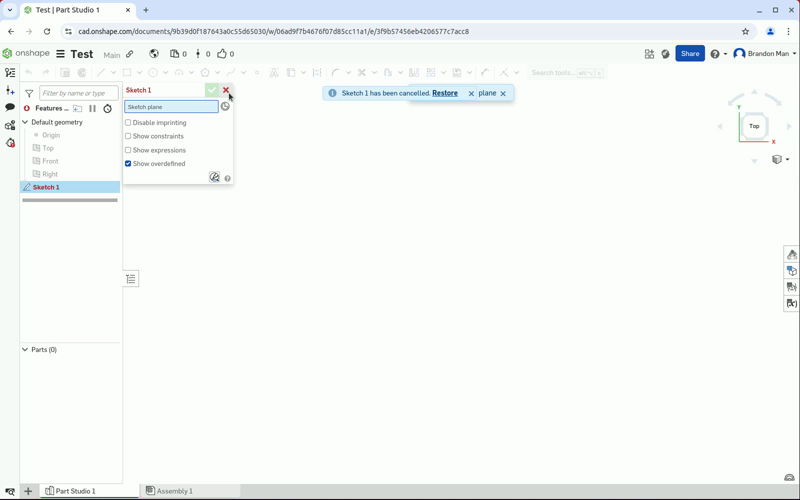
mouse_move(73, 150)
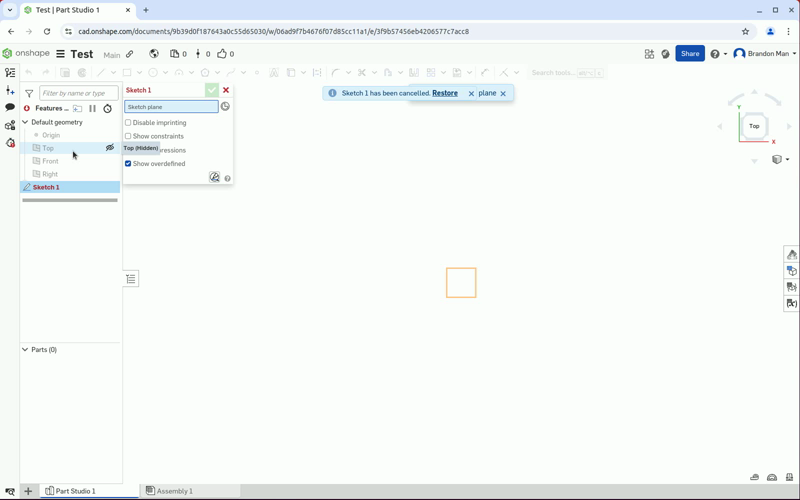
click(73, 150)
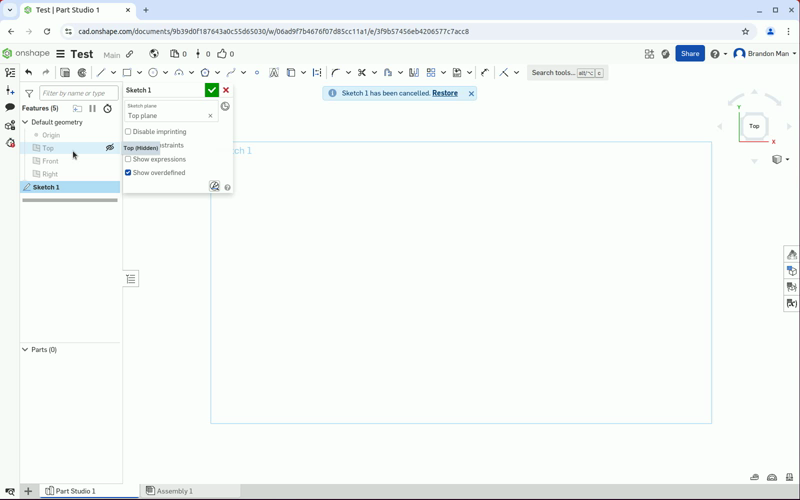
mouse_move(73, 352)
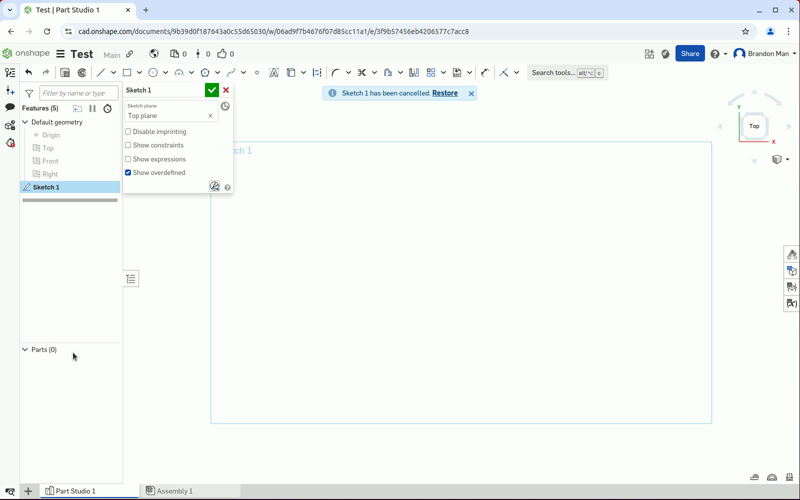
key(y)
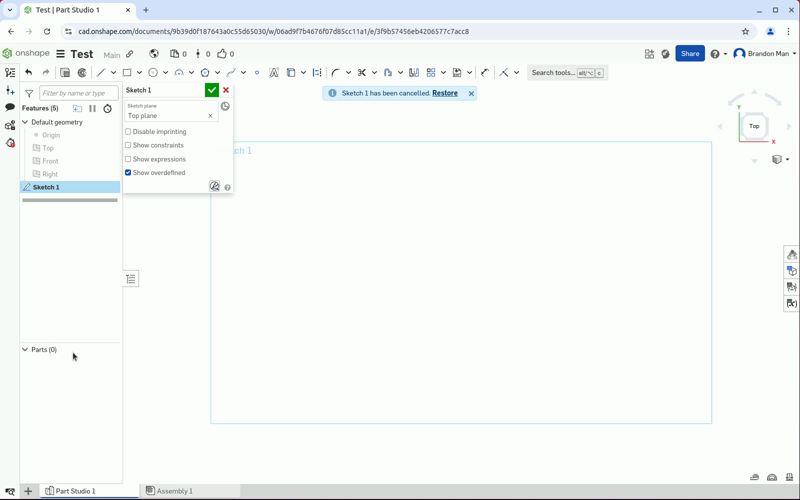
key(c)
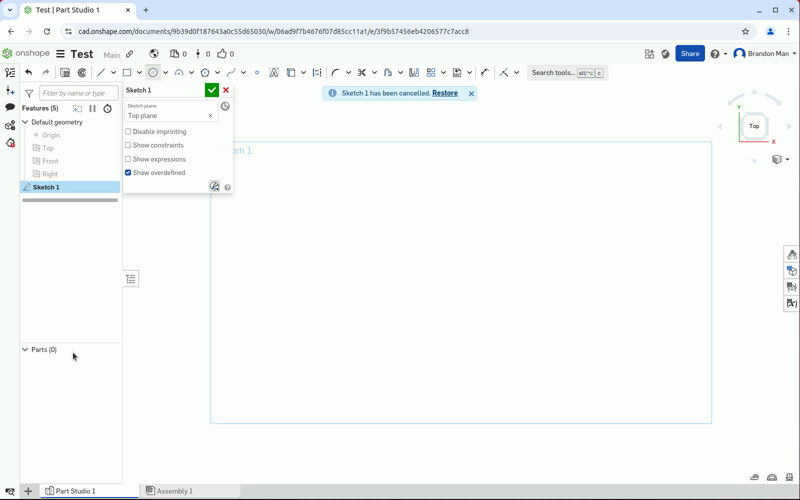
key_down(shift)
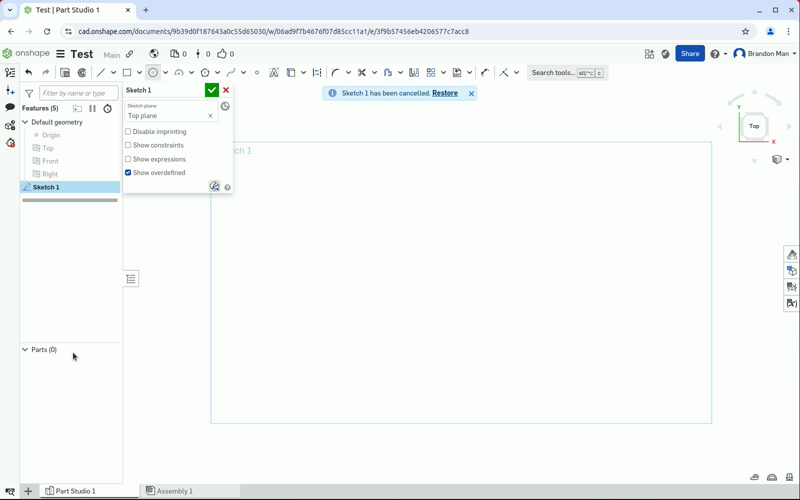
mouse_move(461, 282)
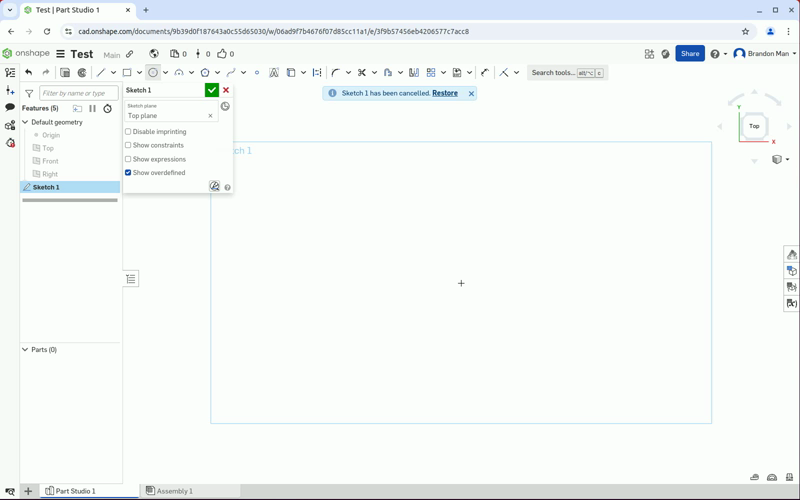
click(461, 282)
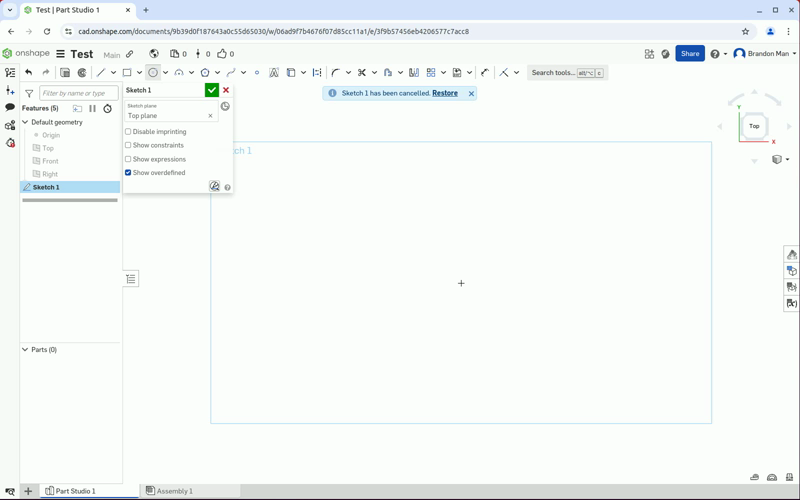
key_up(shift)
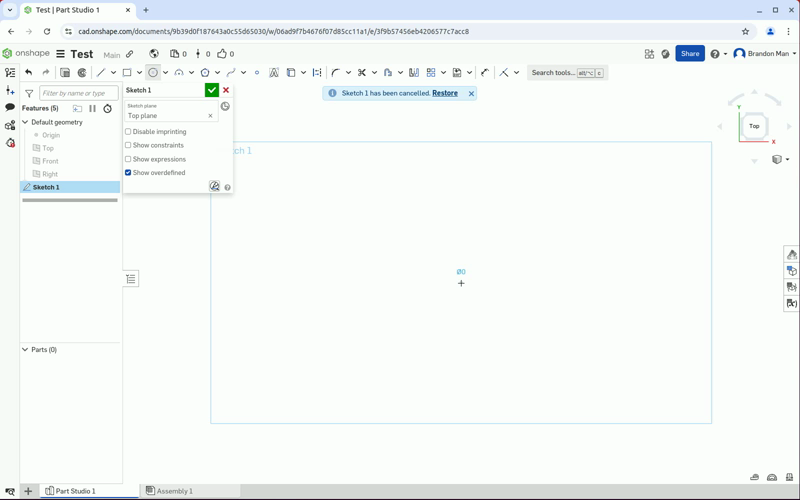
mouse_move(494, 282)
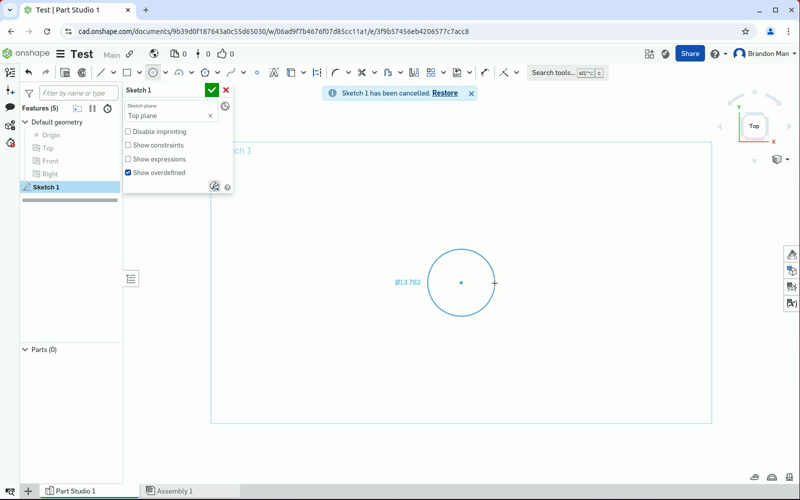
click(494, 282)
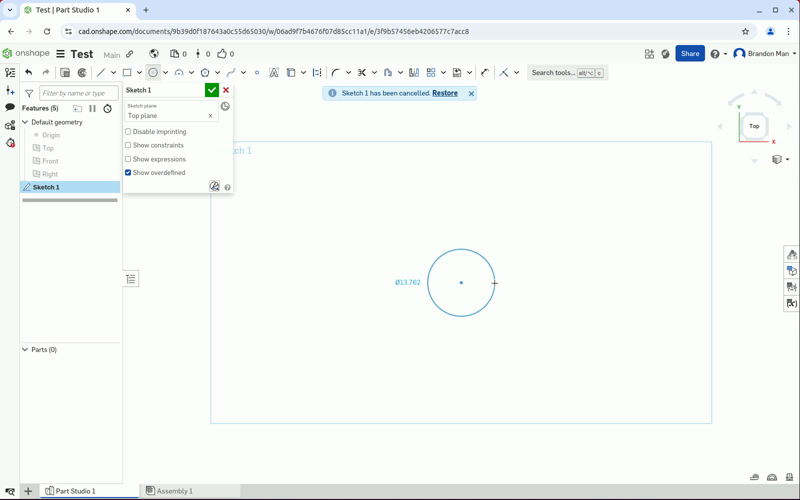
key(esc)
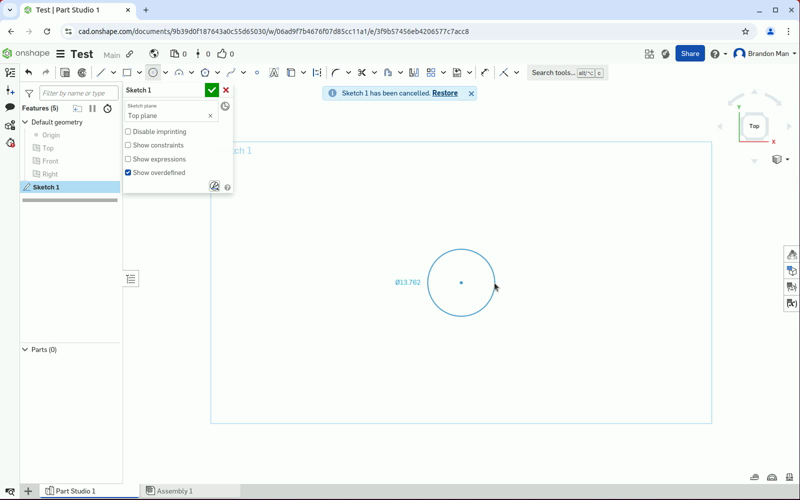
key(c)
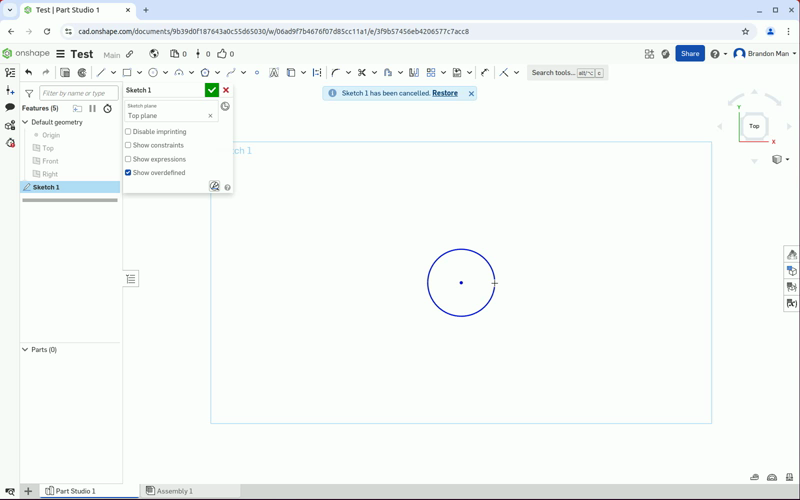
key_down(shift)
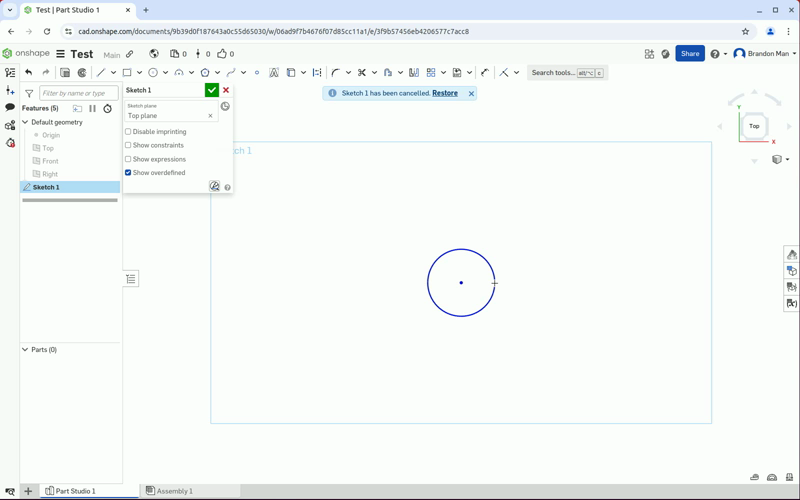
mouse_move(461, 282)
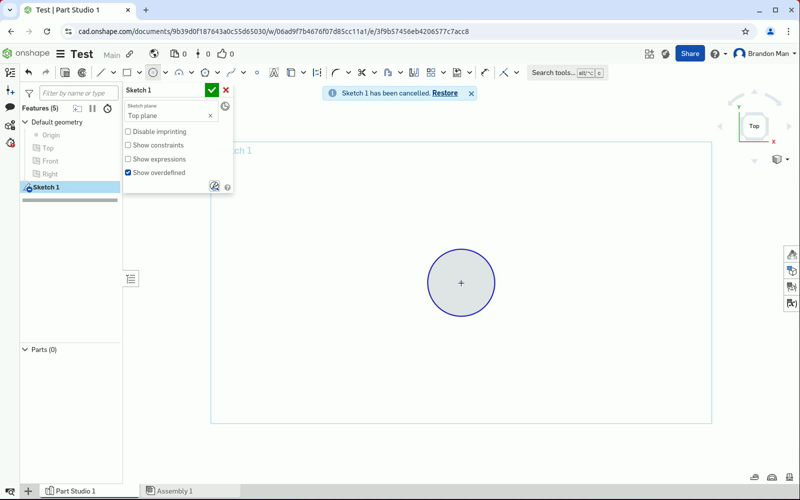
click(461, 282)
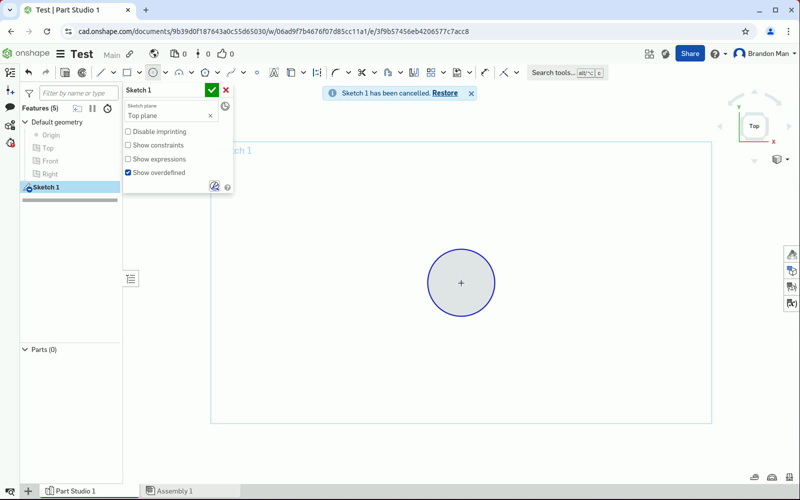
key_up(shift)
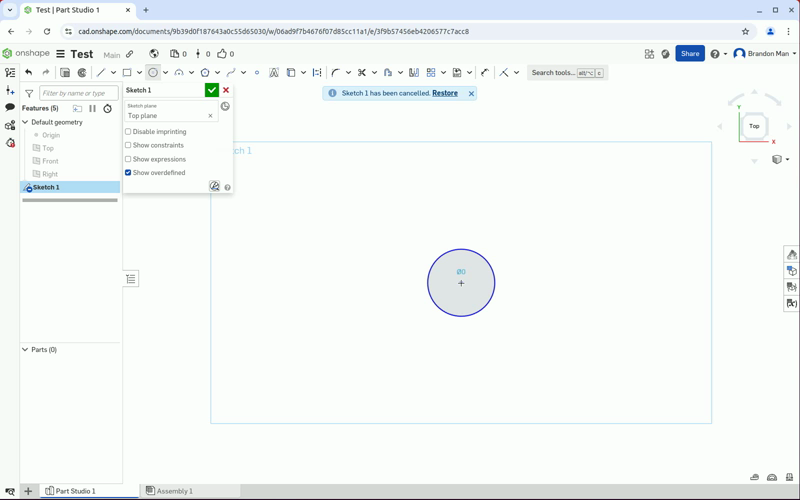
mouse_move(478, 282)
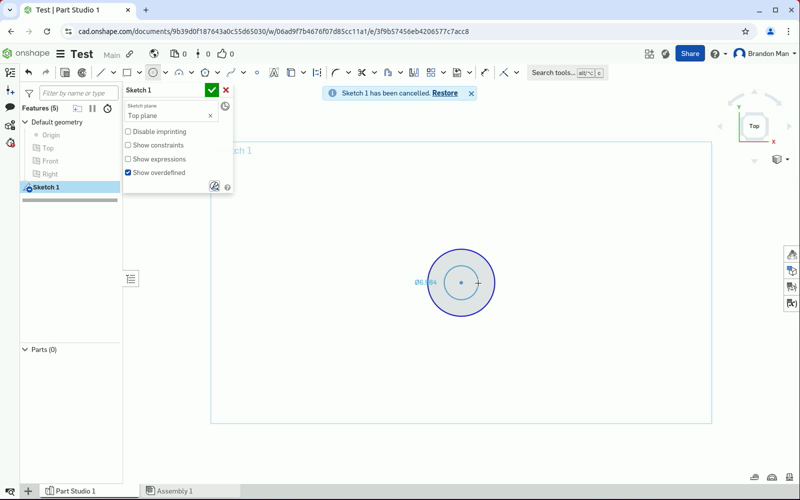
click(478, 282)
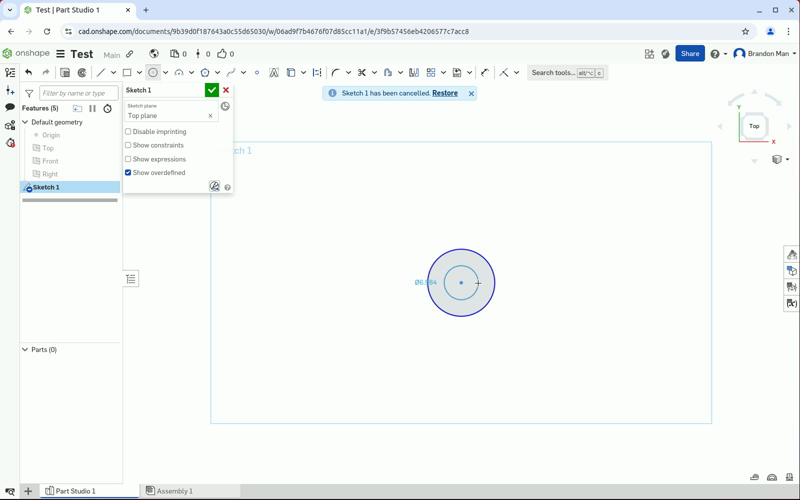
key(esc)
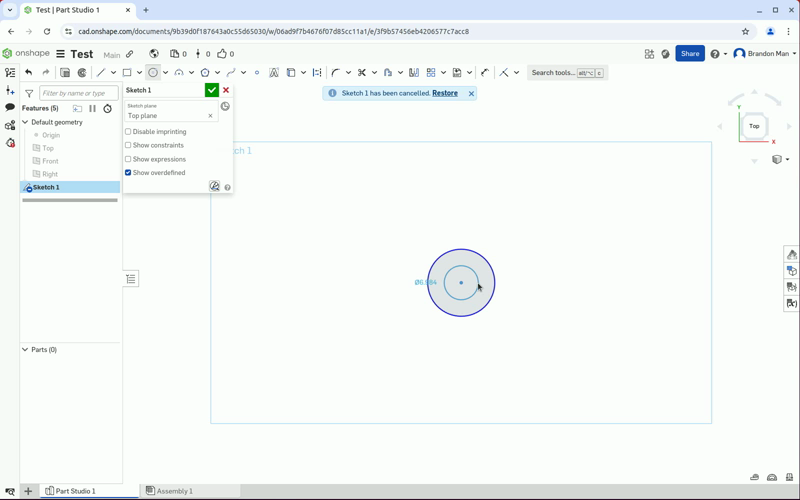
mouse_move(437, 276)
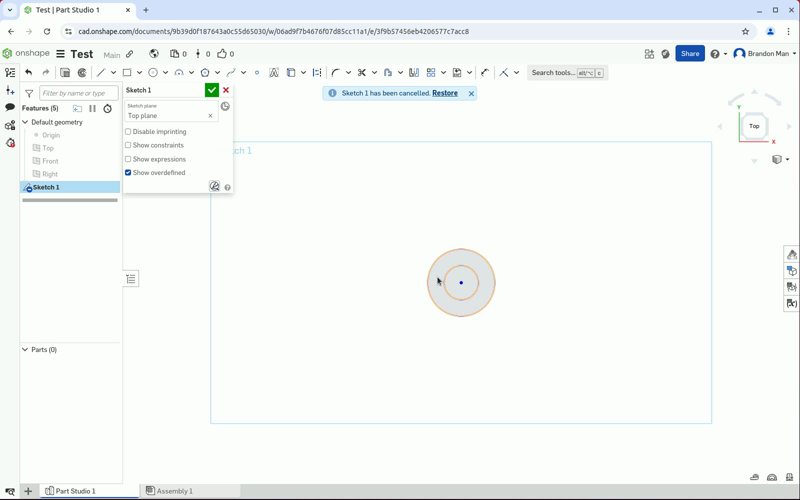
click(437, 276)
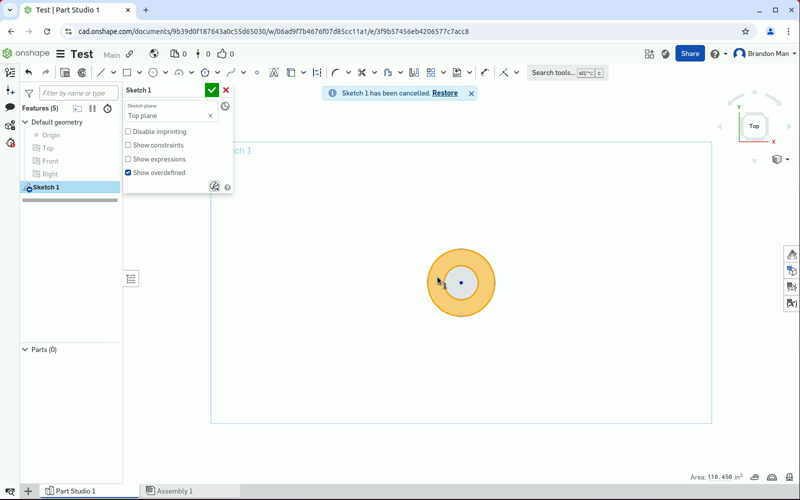
mouse_move(73, 352)
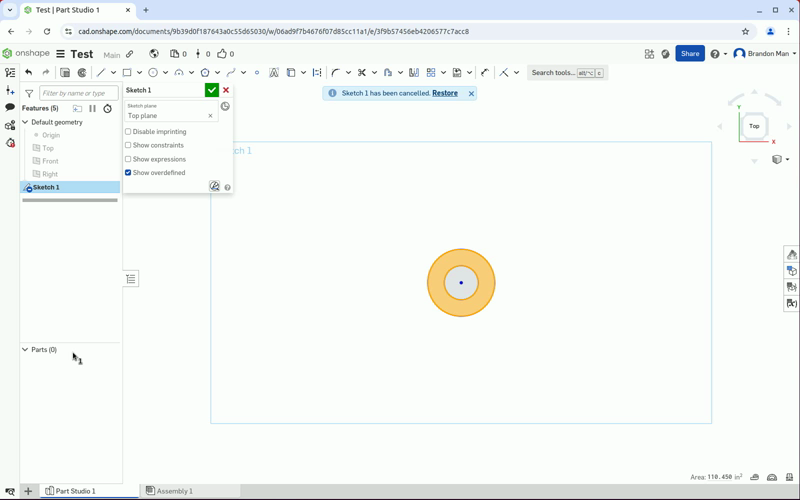
key(shift+y)
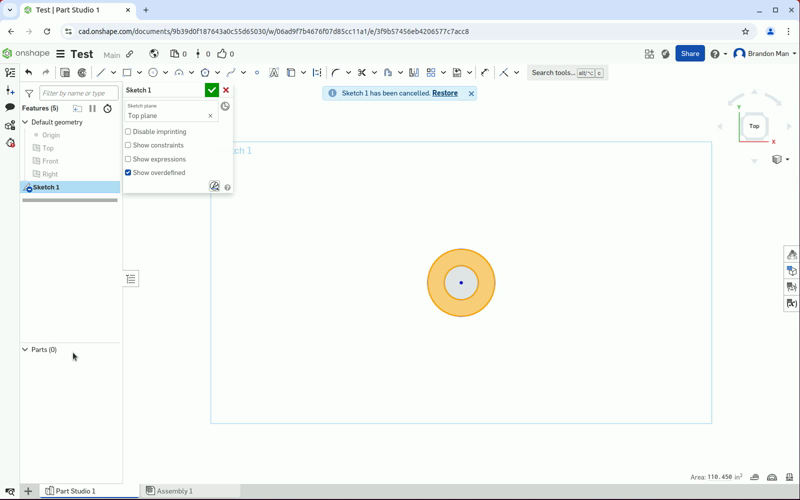
key(shift+e)
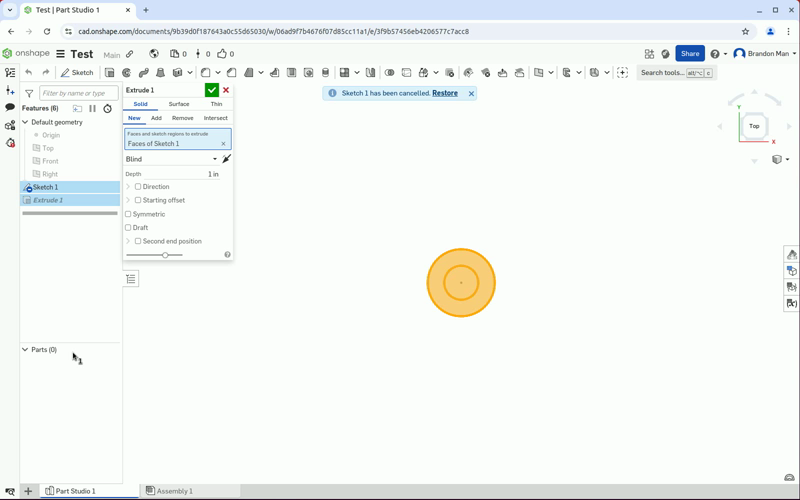
mouse_move(143, 106)
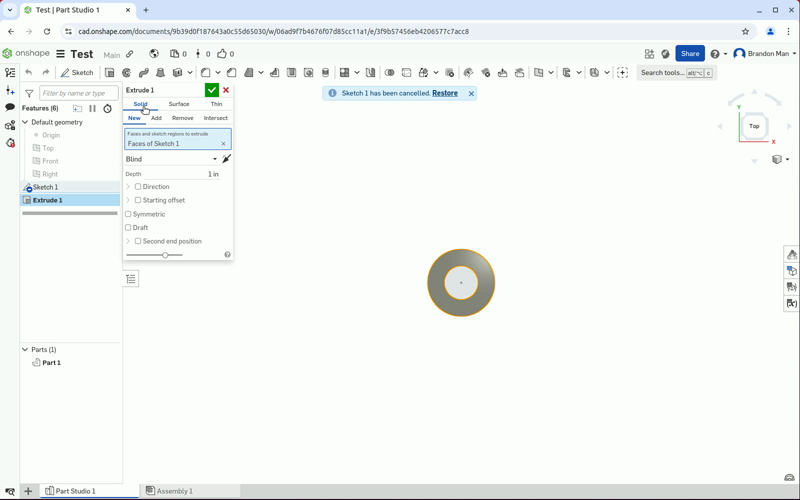
click(143, 106)
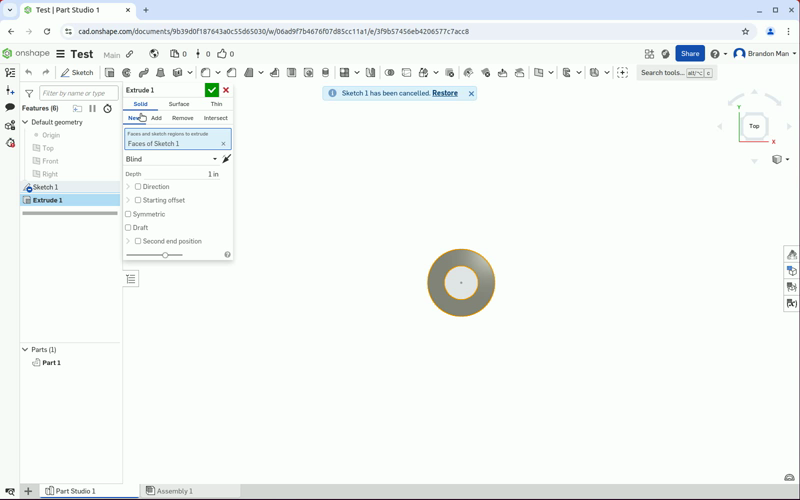
mouse_move(137, 120)
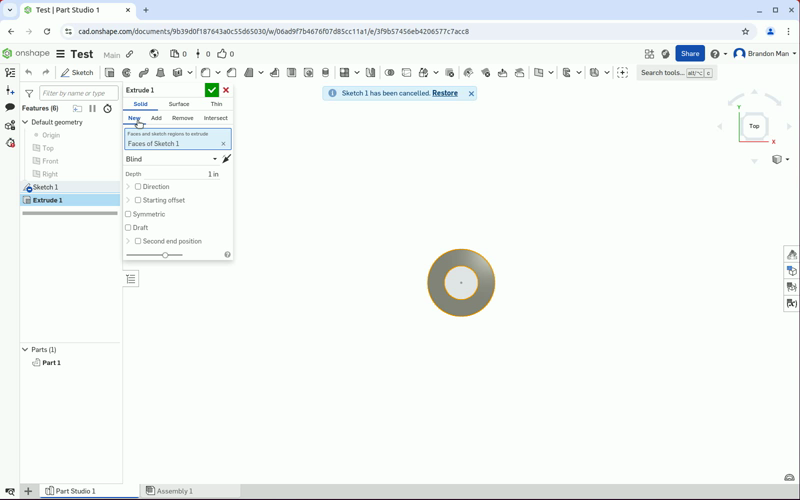
click(137, 120)
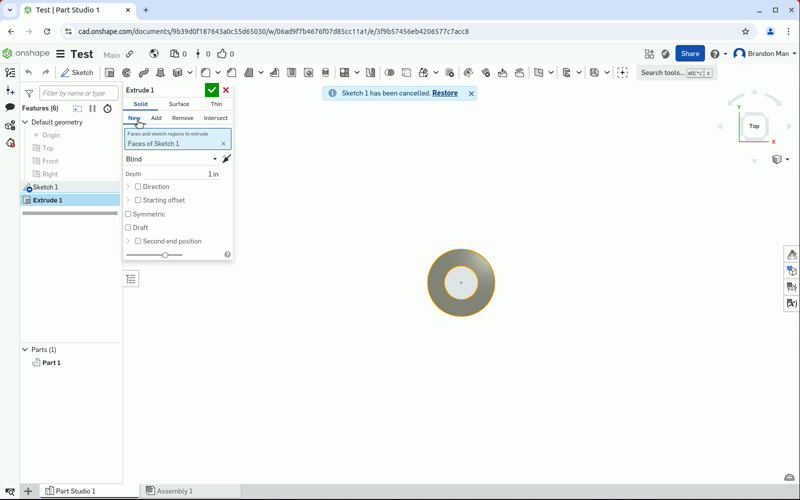
key(tab, 4)
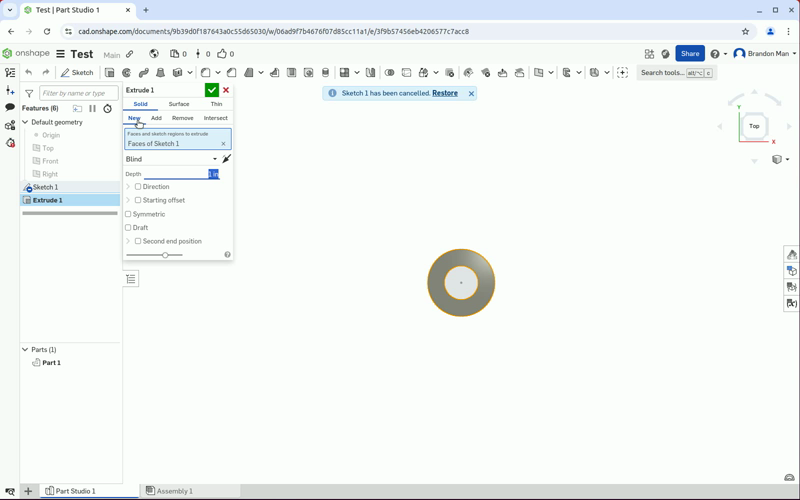
text(0.963)
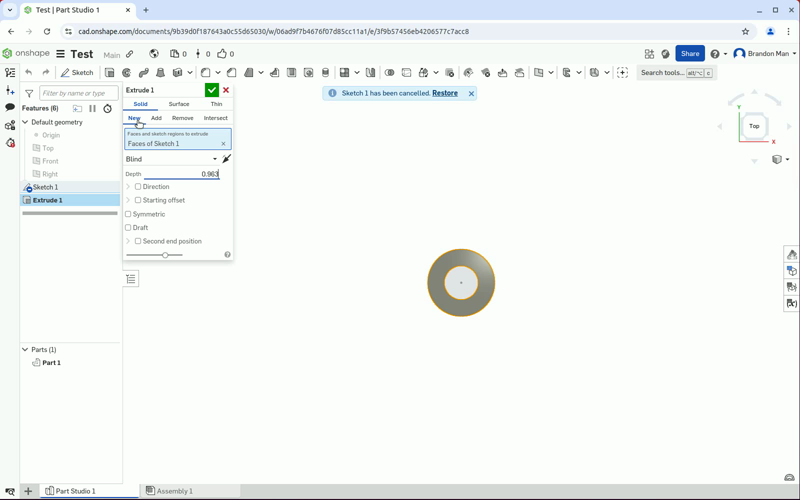
key(enter)
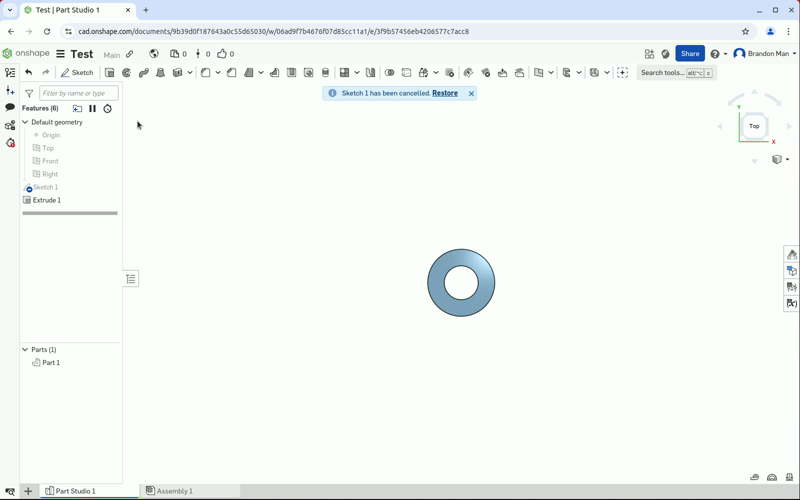
key(shift+h)
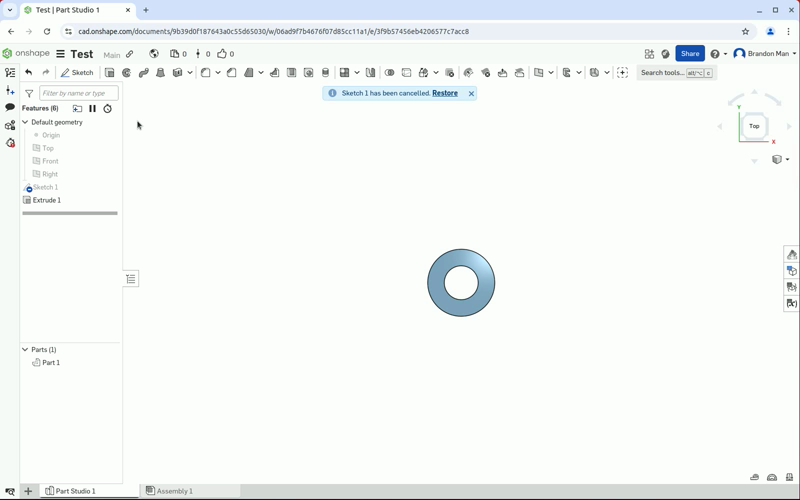
key(shift+h)
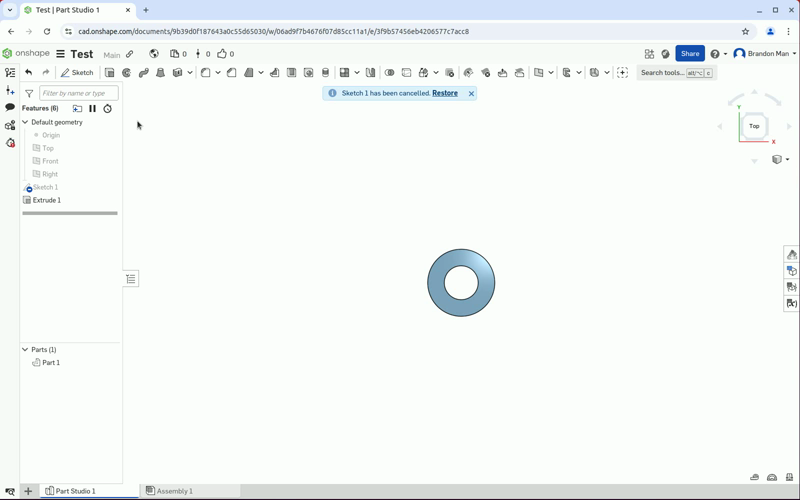
mouse_move(73, 189)
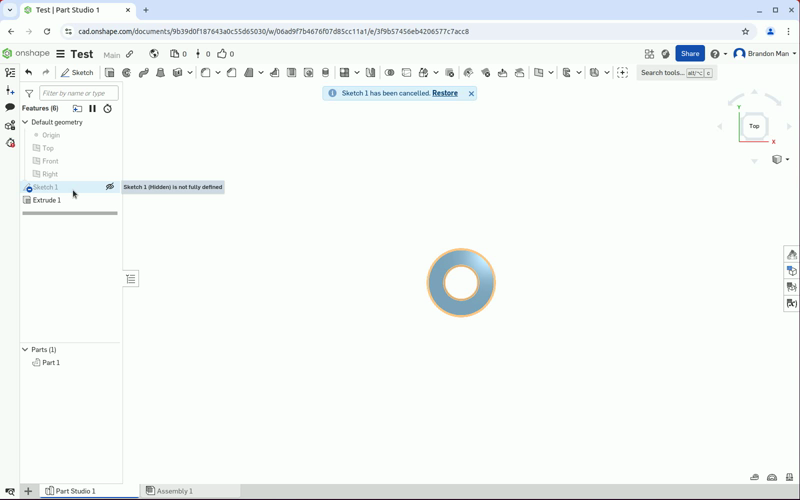
click(73, 189)
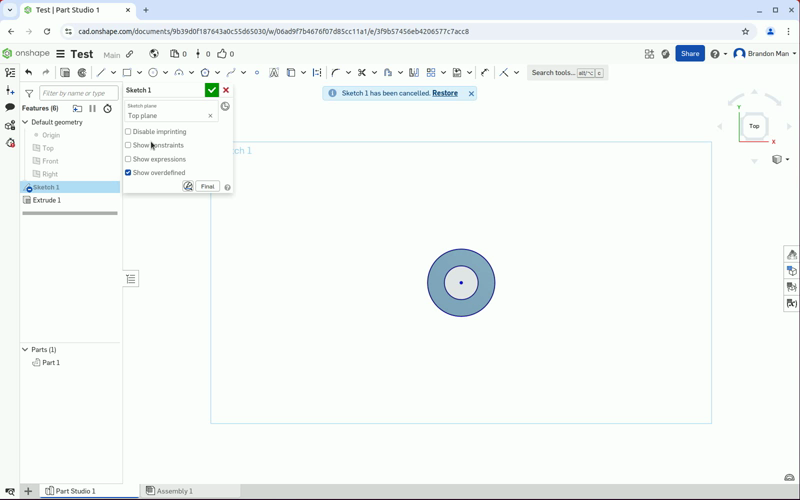
mouse_move(229, 92)
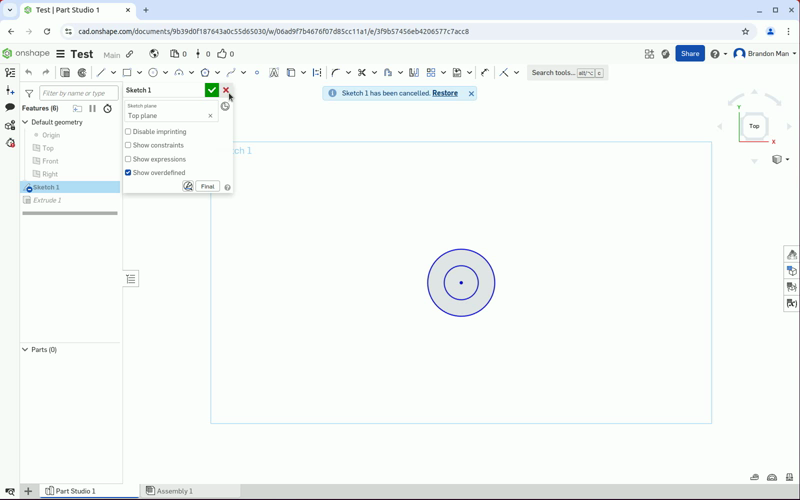
click(229, 92)
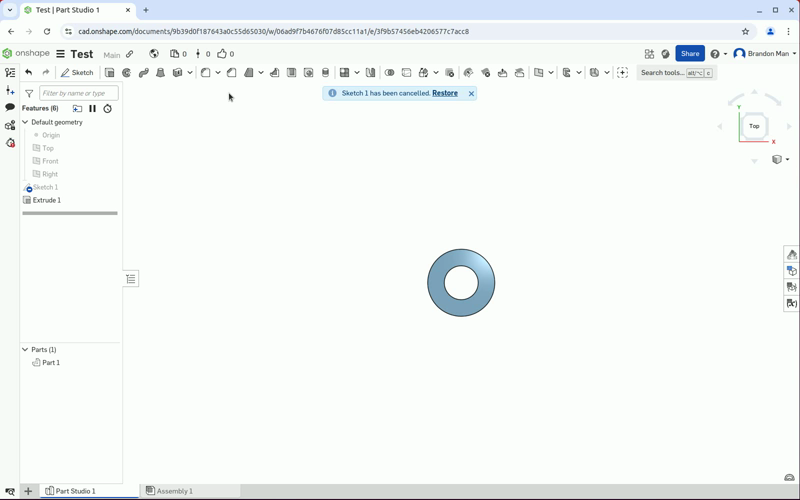
mouse_move(541, 75)
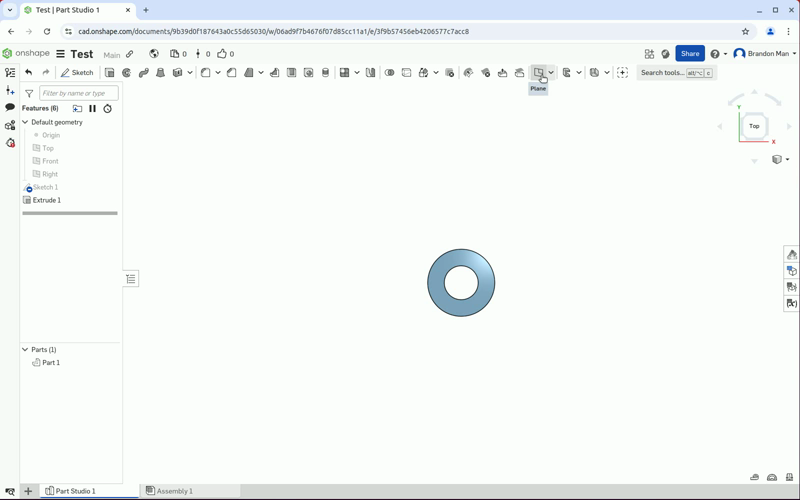
click(541, 75)
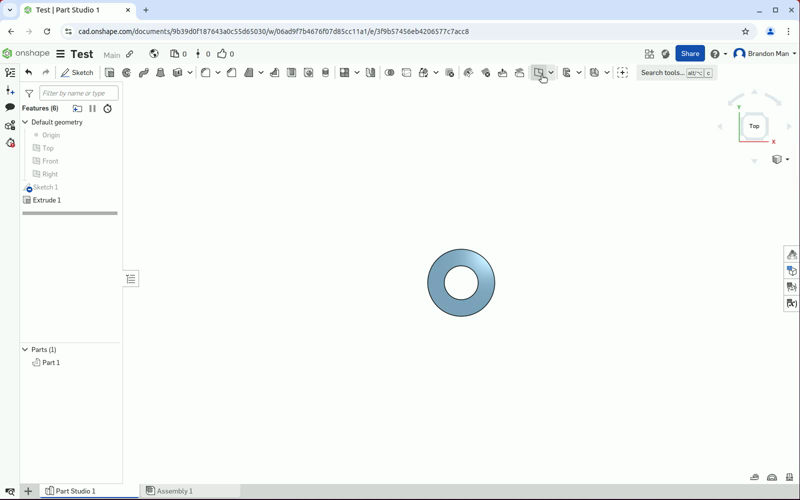
mouse_move(73, 150)
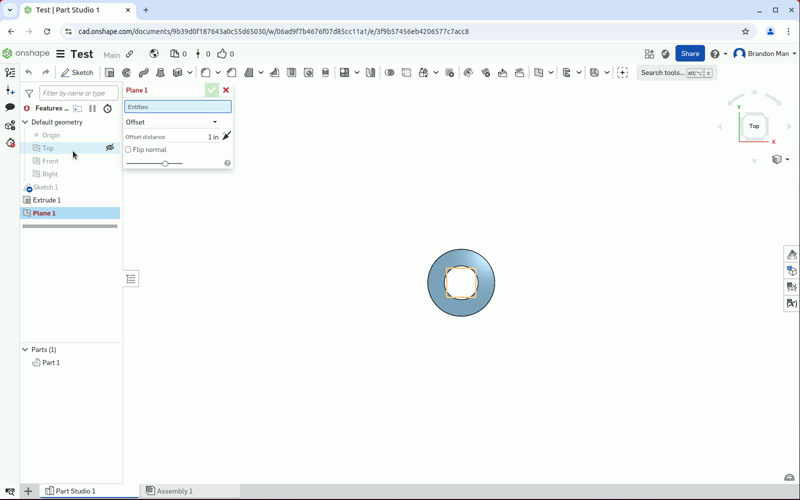
click(73, 150)
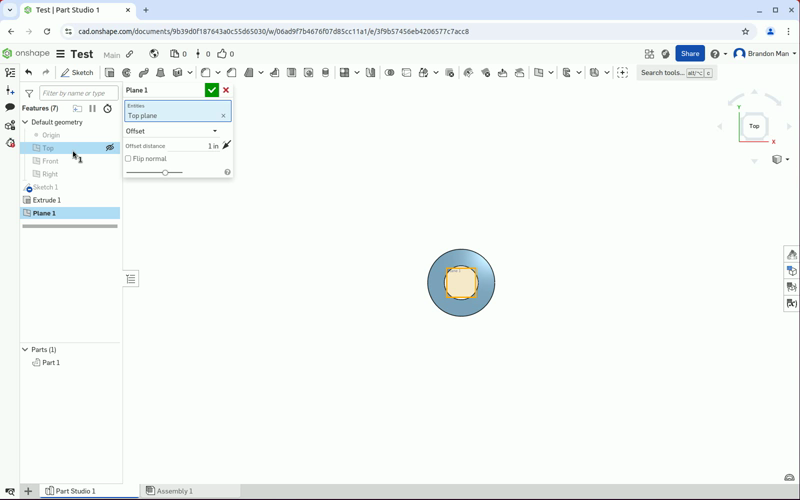
key(tab, 2)
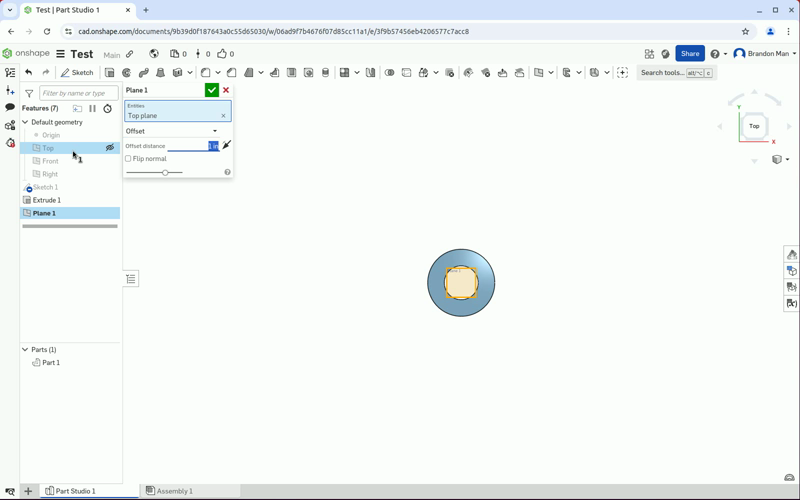
text(0.955)
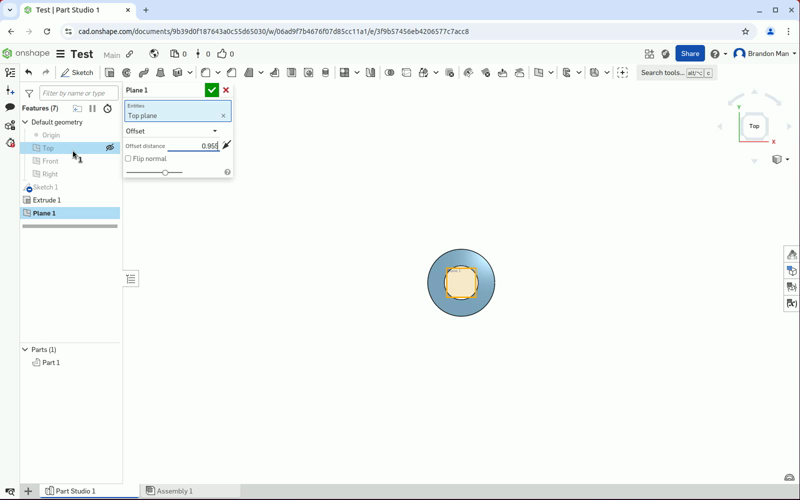
key(enter, 2)
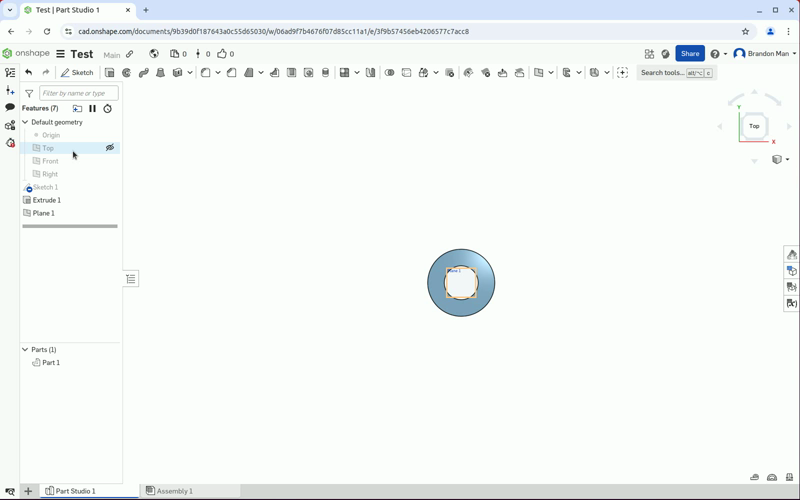
key(shift+s)
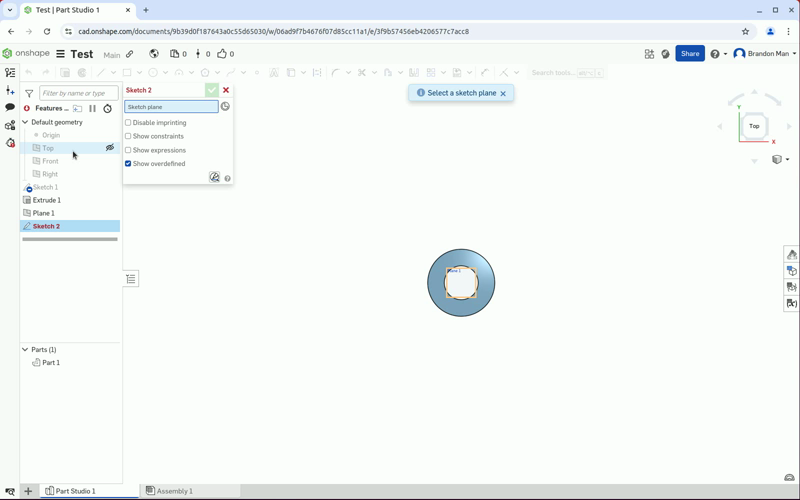
mouse_move(73, 215)
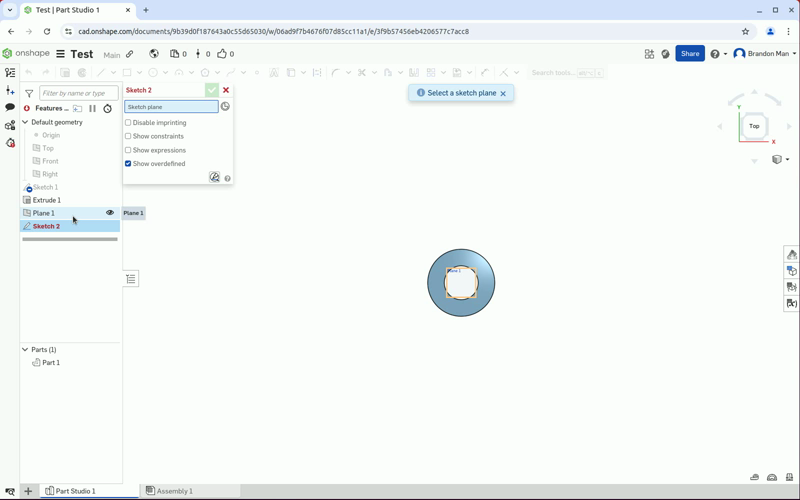
click(73, 215)
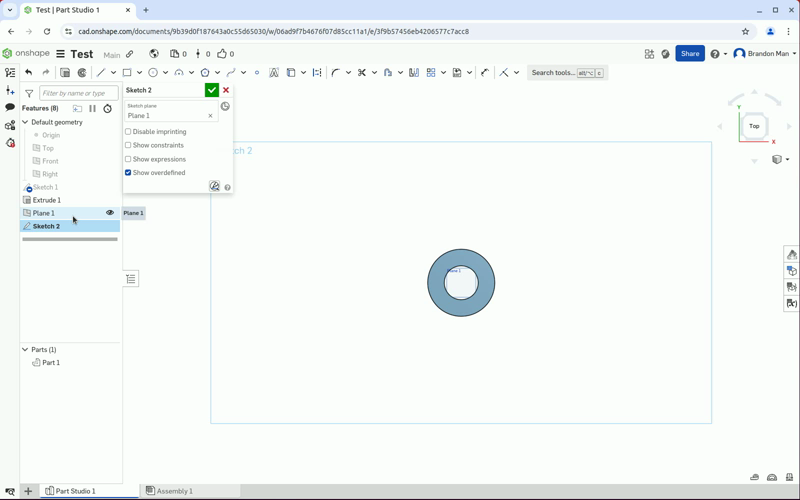
mouse_move(73, 352)
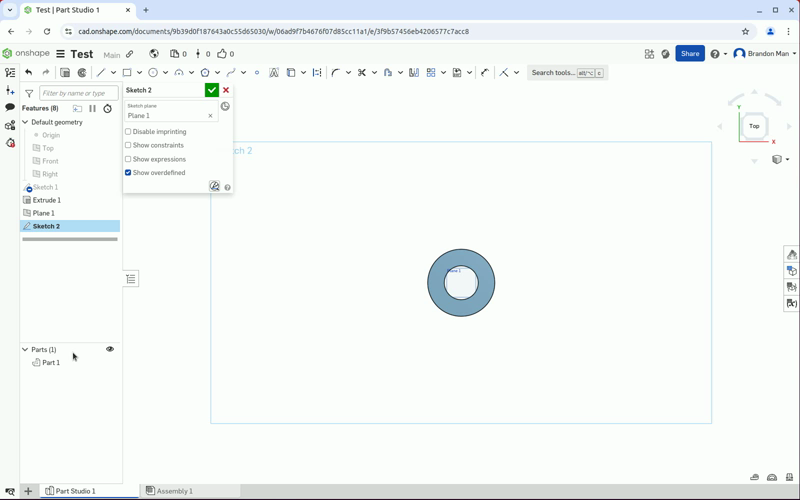
key(y)
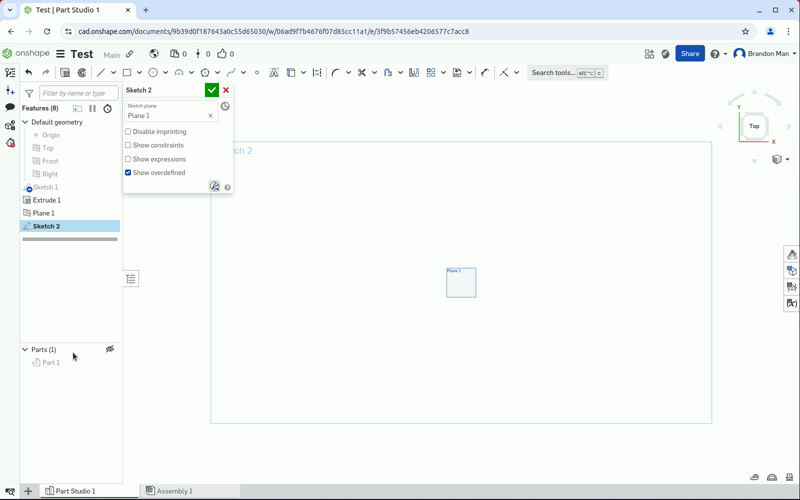
key(c)
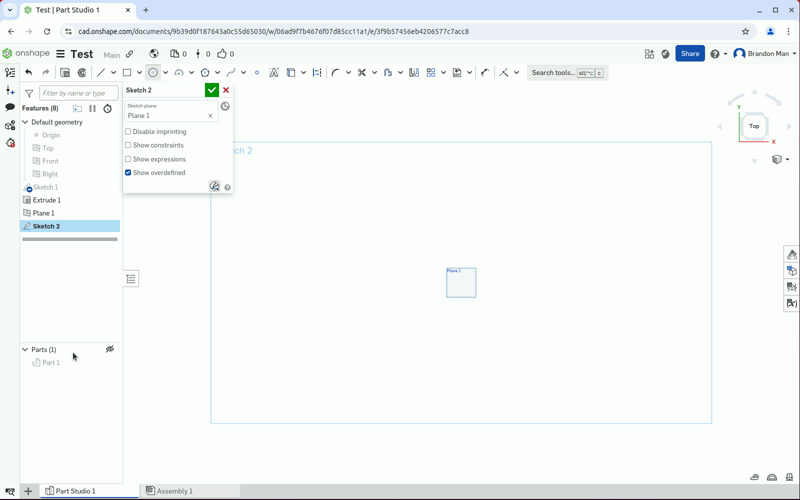
key_down(shift)
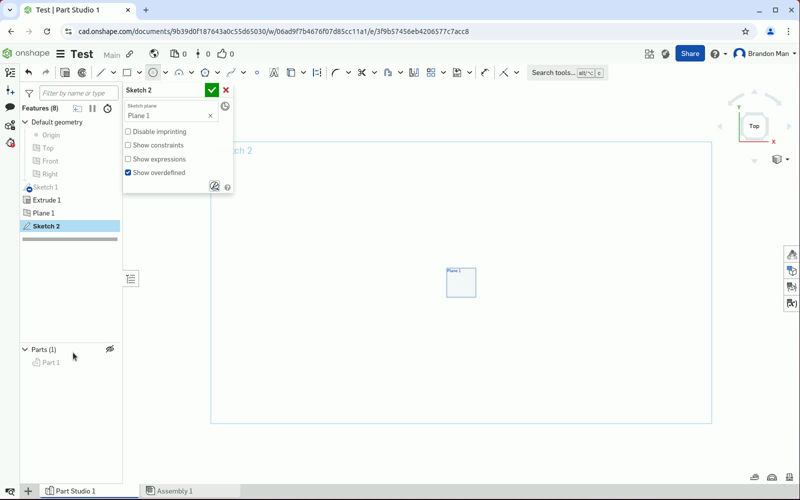
mouse_move(460, 282)
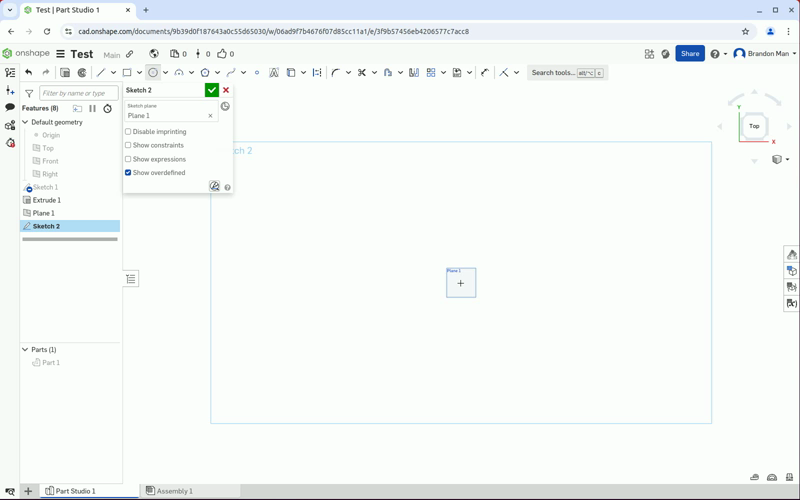
click(460, 282)
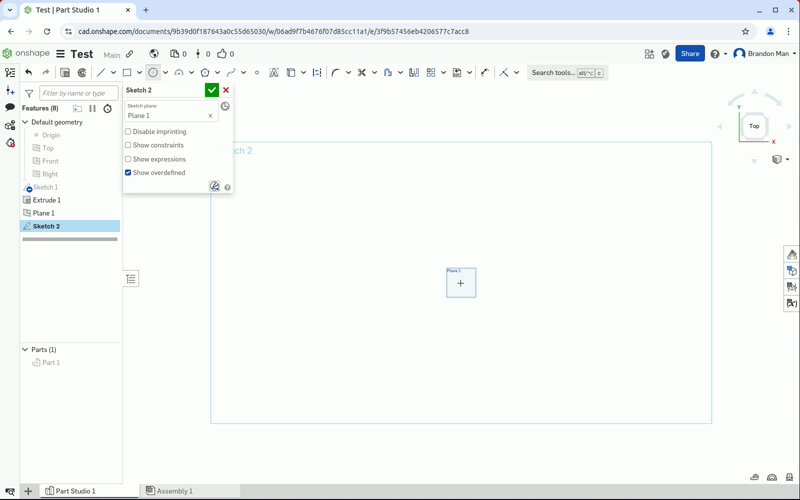
key_up(shift)
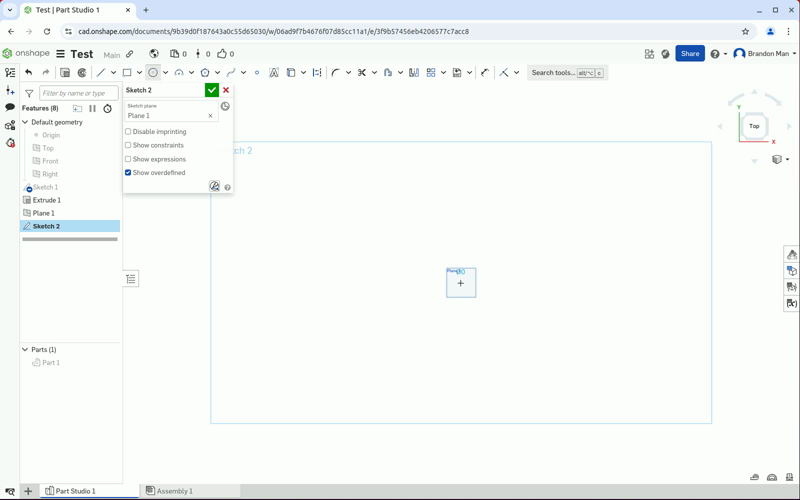
mouse_move(480, 282)
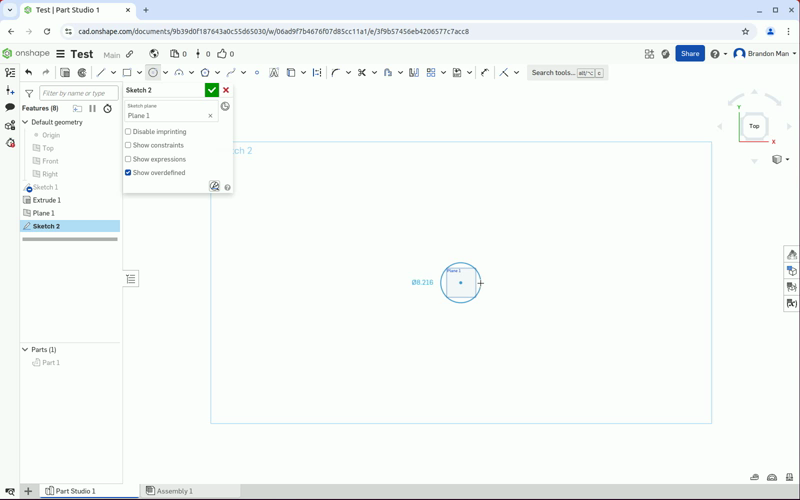
click(480, 282)
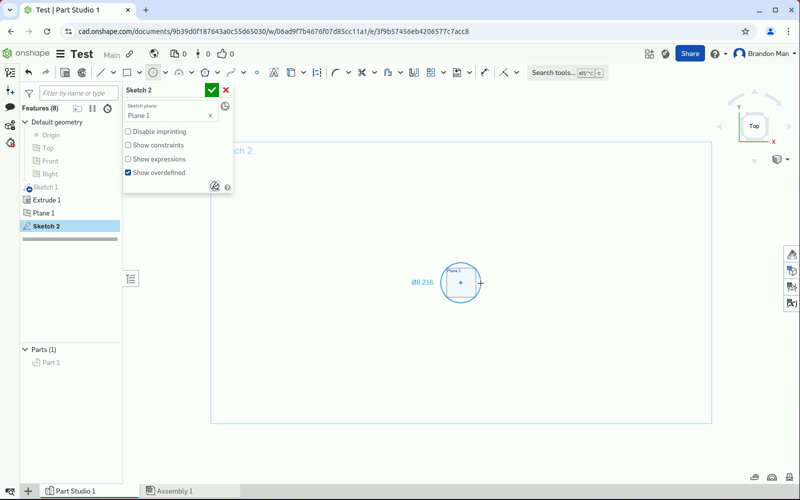
key(esc)
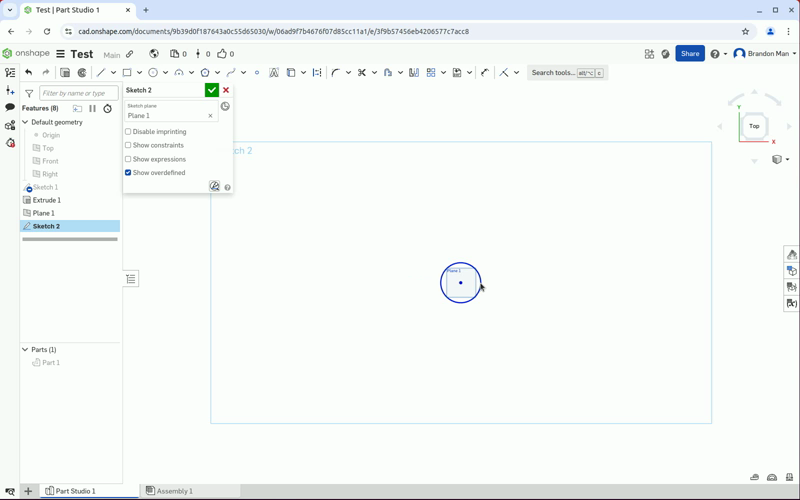
key(c)
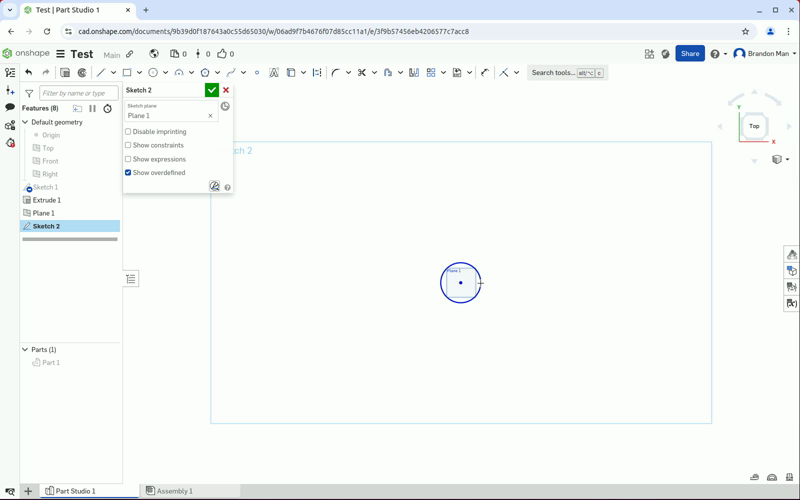
key_down(shift)
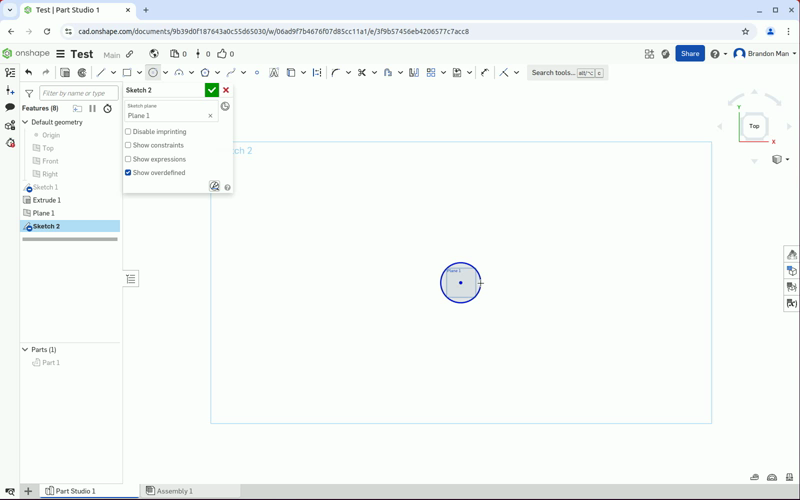
mouse_move(460, 282)
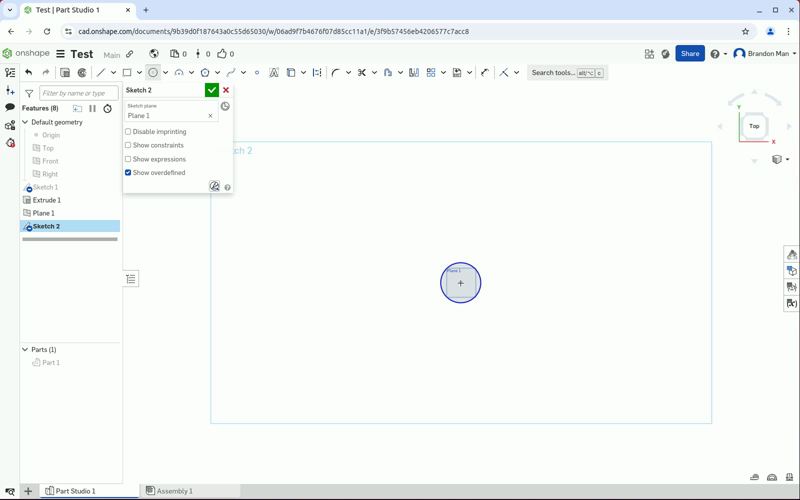
click(460, 282)
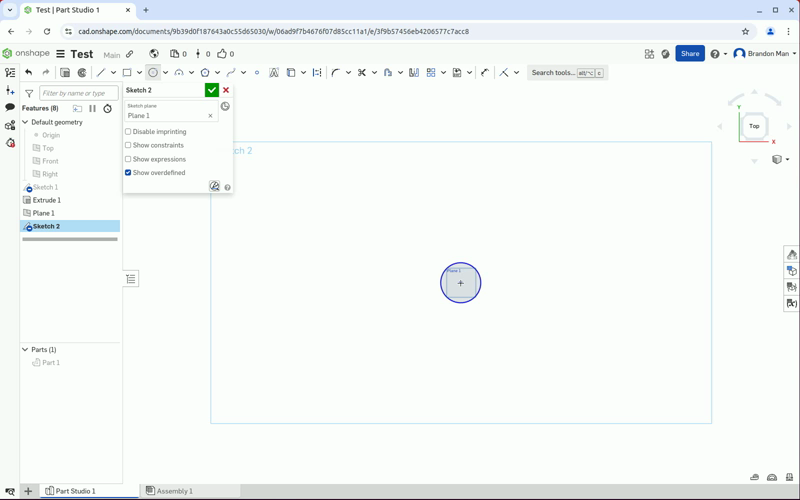
key_up(shift)
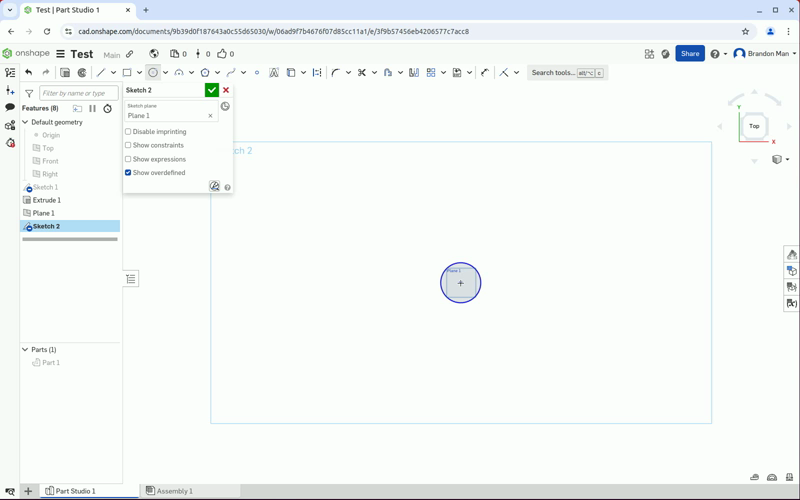
mouse_move(477, 282)
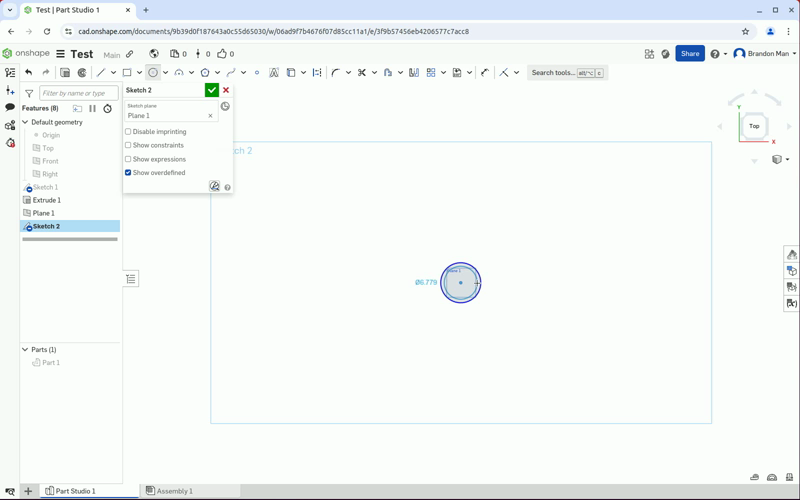
scroll(6)
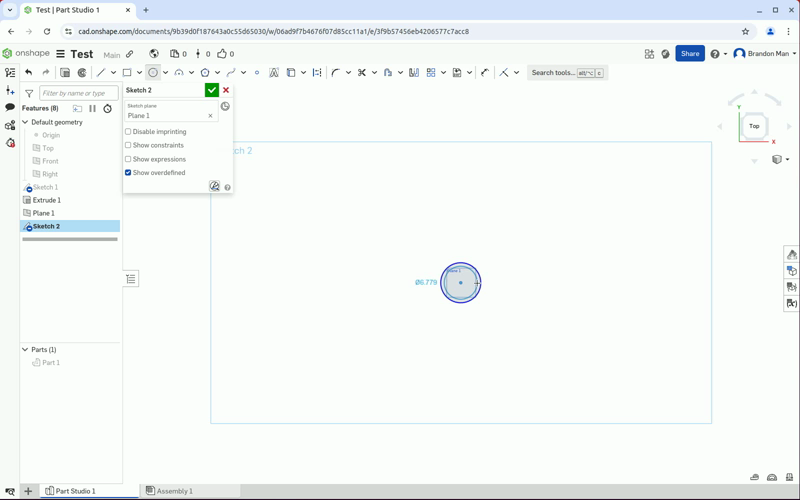
scroll(6)
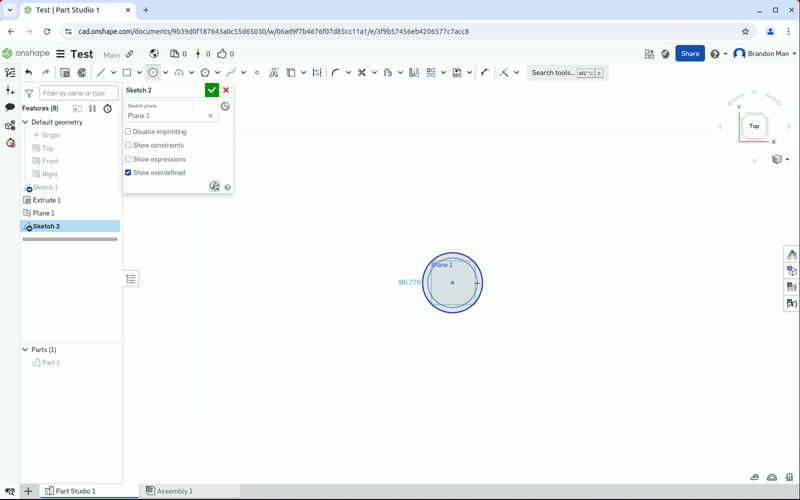
scroll(6)
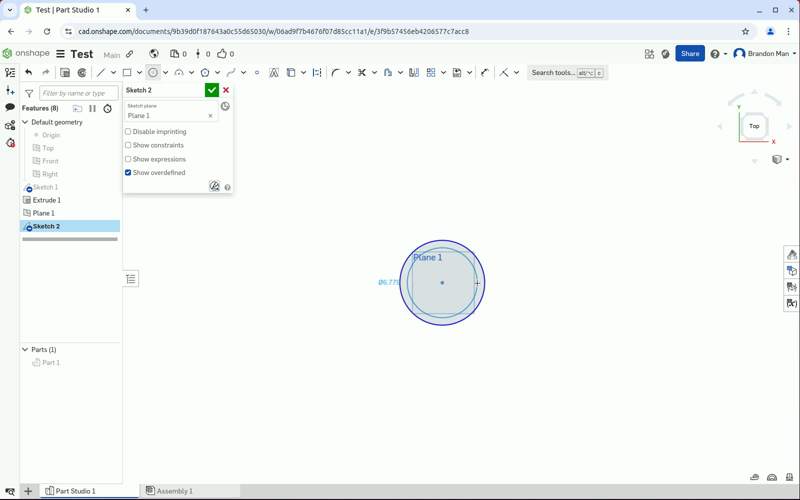
scroll(6)
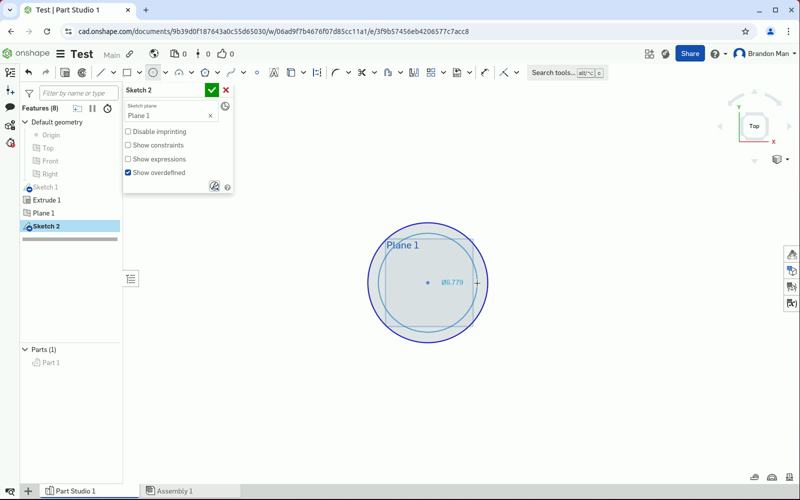
scroll(6)
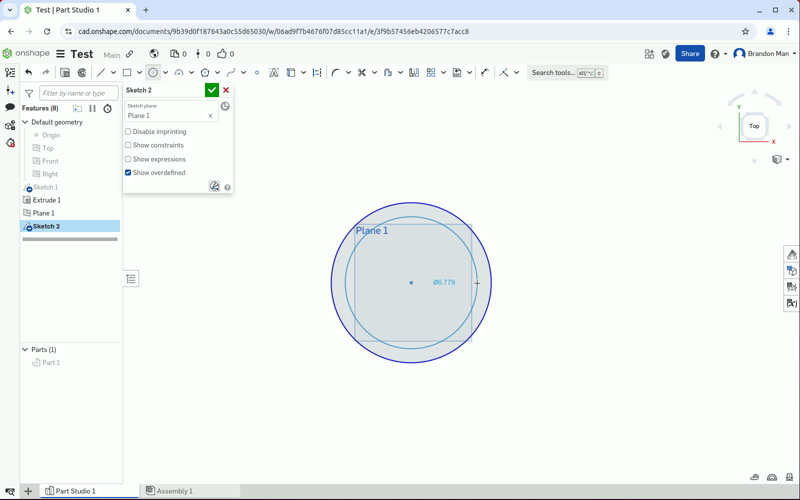
scroll(6)
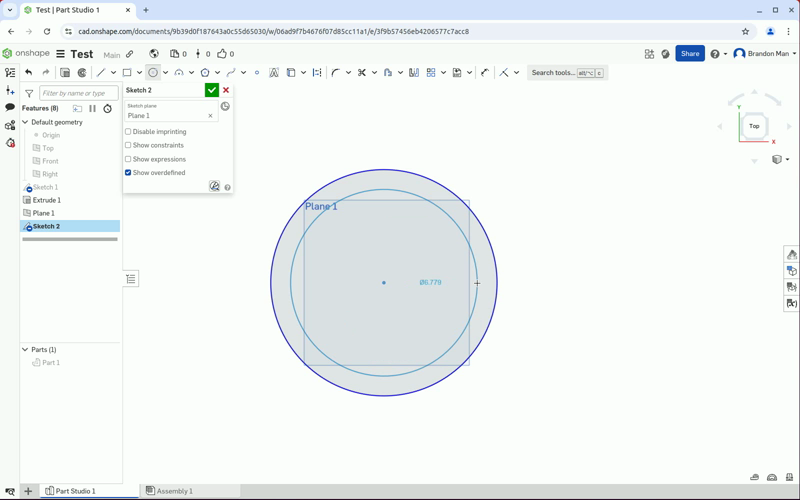
scroll(6)
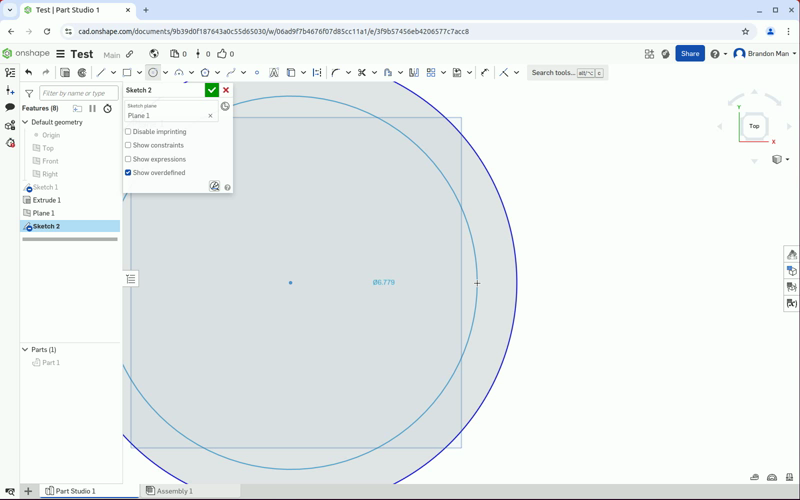
click(477, 282)
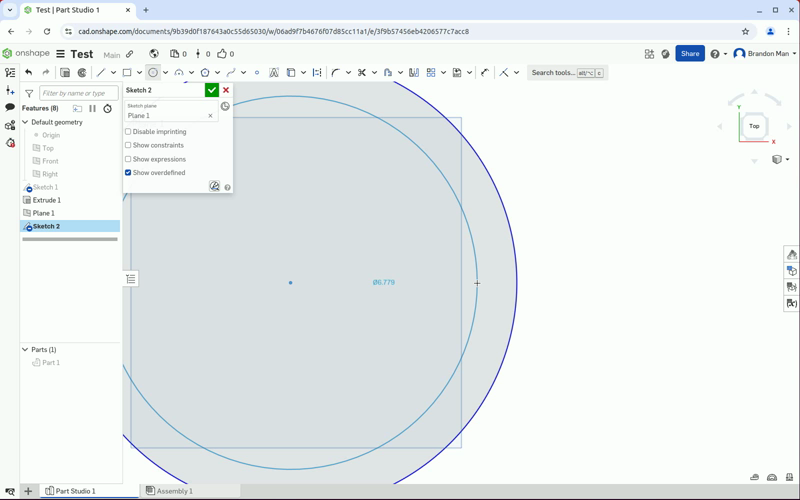
scroll(-6)
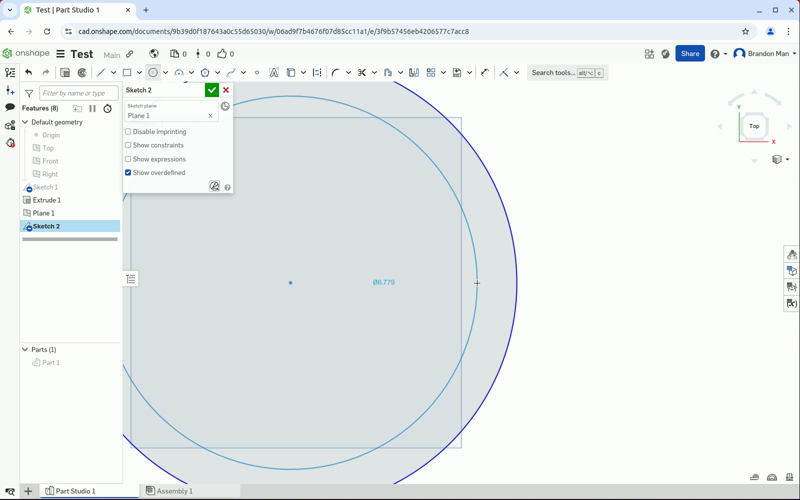
scroll(-6)
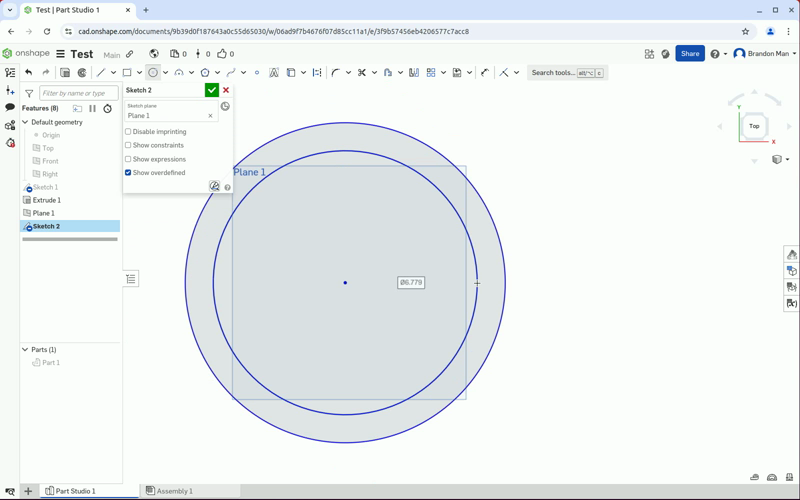
scroll(-6)
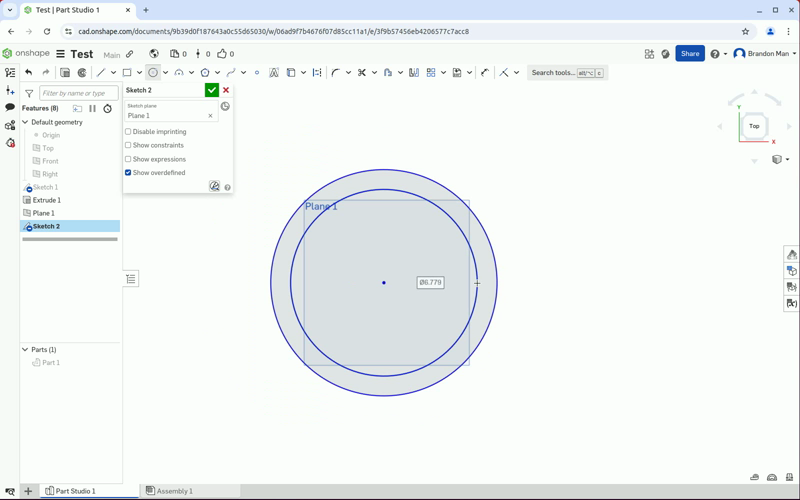
scroll(-6)
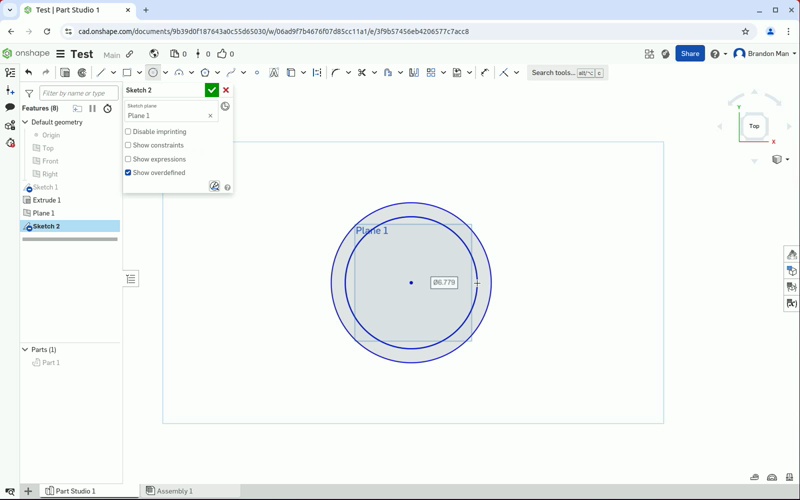
scroll(-6)
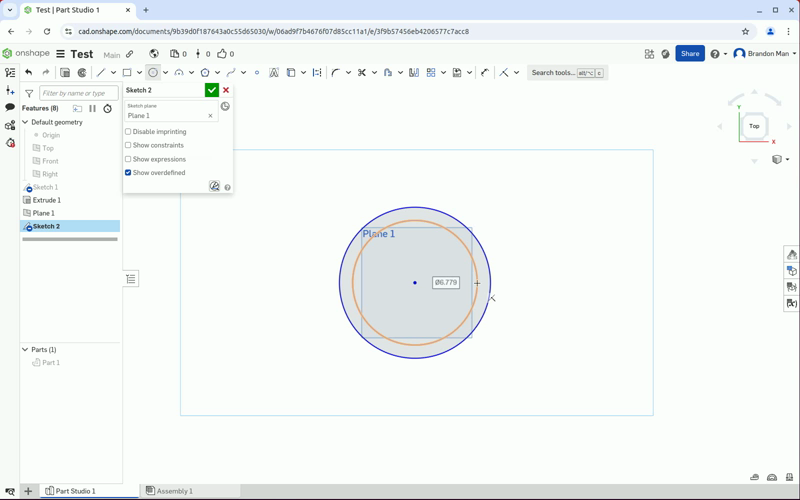
scroll(-6)
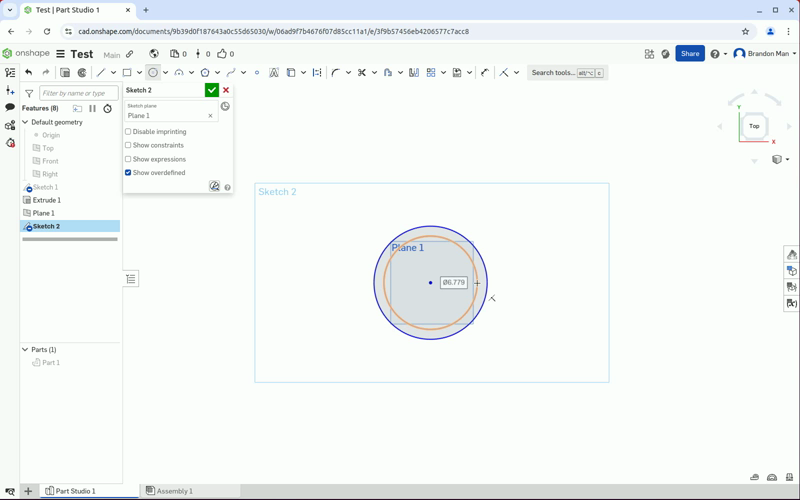
scroll(-6)
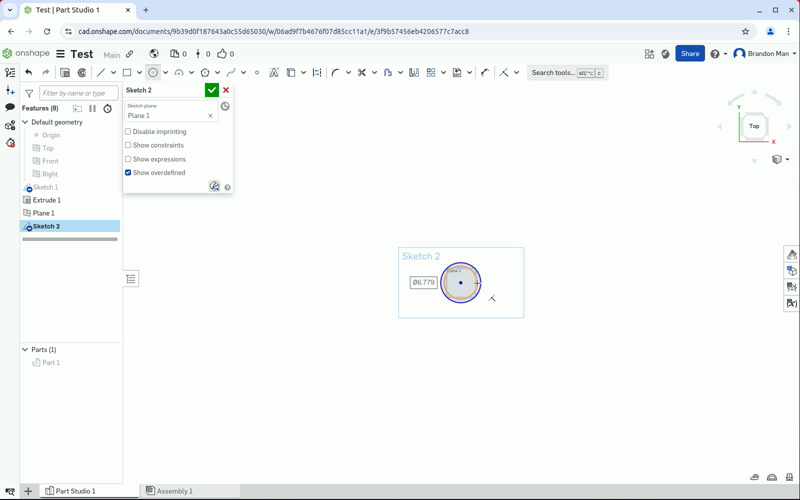
key(esc)
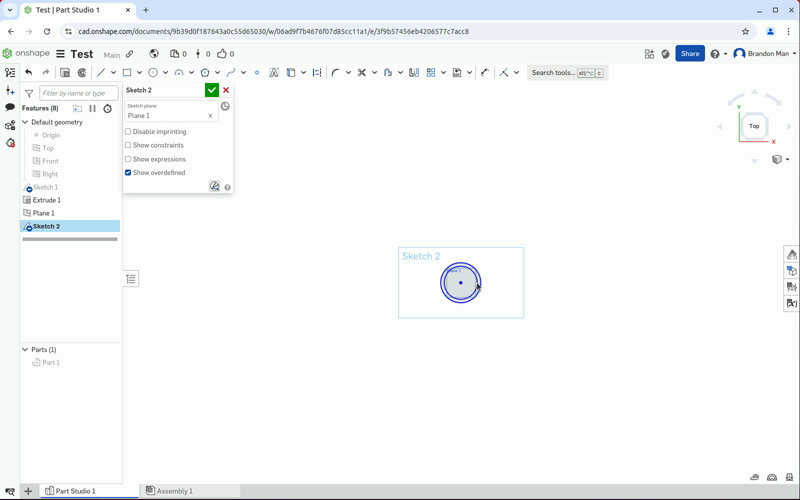
mouse_move(451, 297)
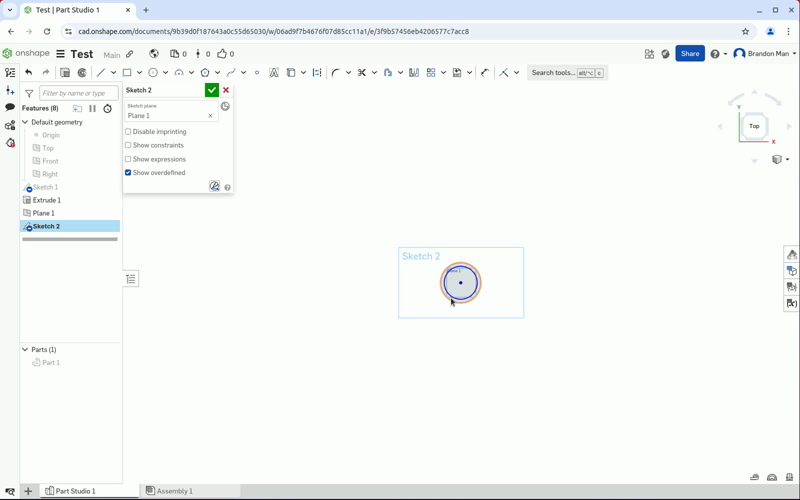
scroll(6)
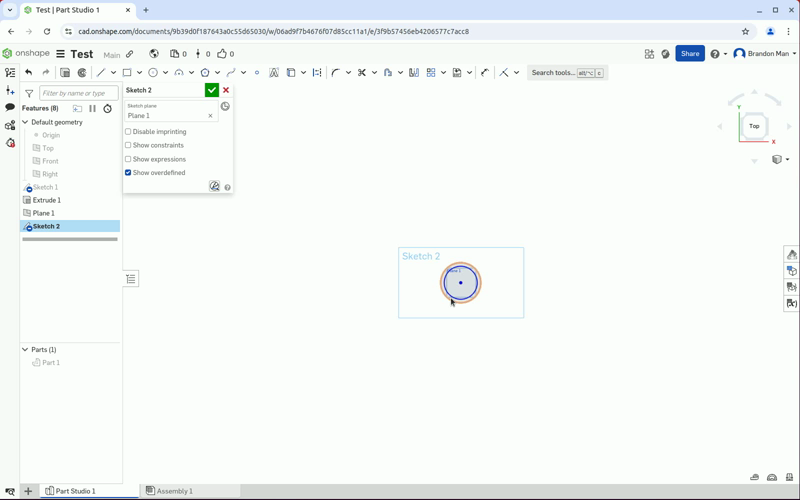
scroll(6)
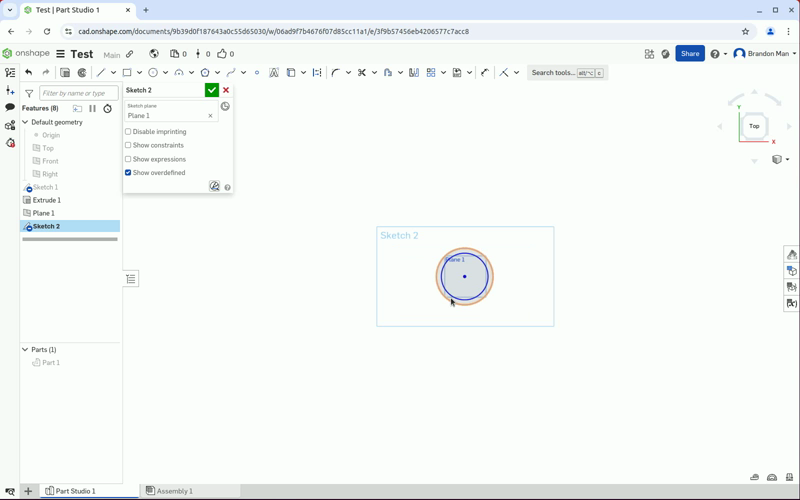
scroll(6)
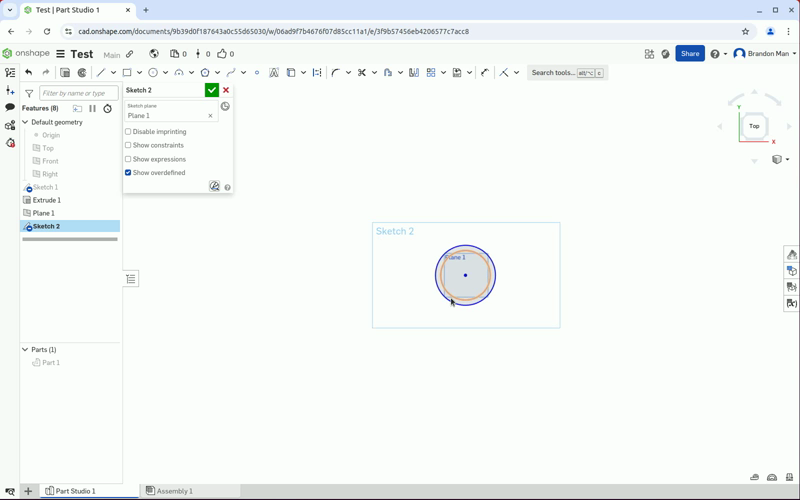
scroll(6)
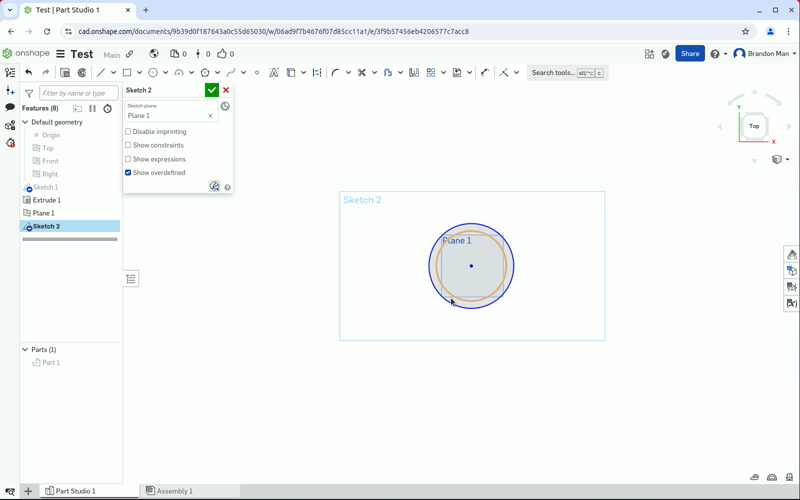
scroll(6)
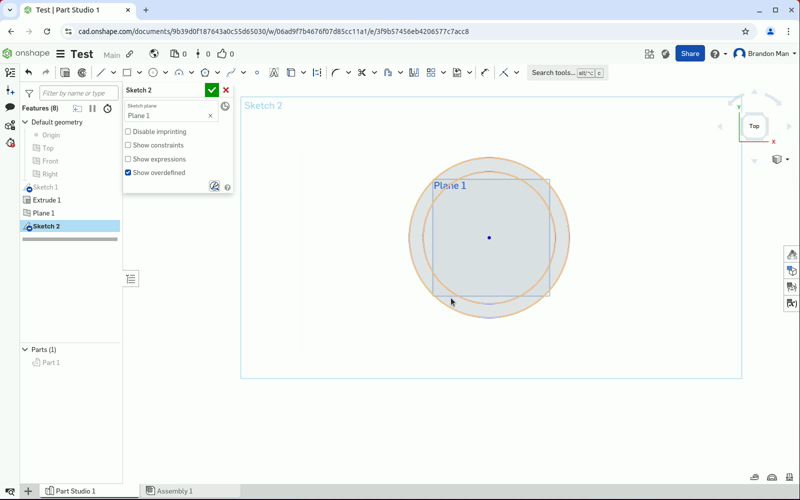
scroll(6)
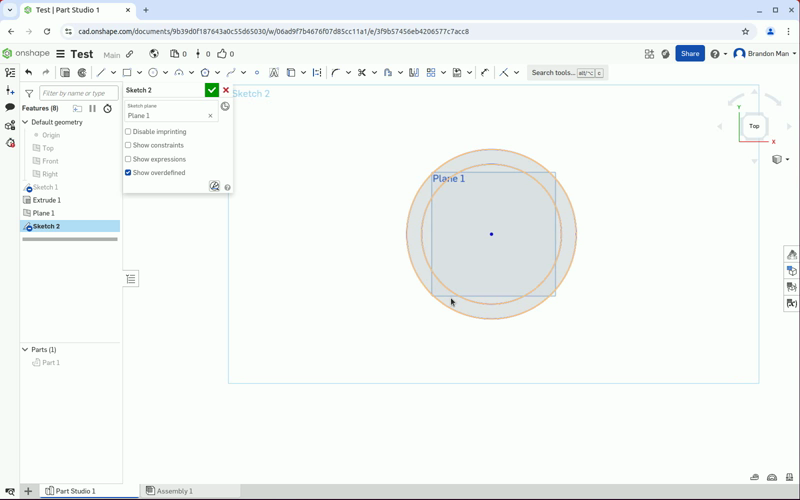
scroll(6)
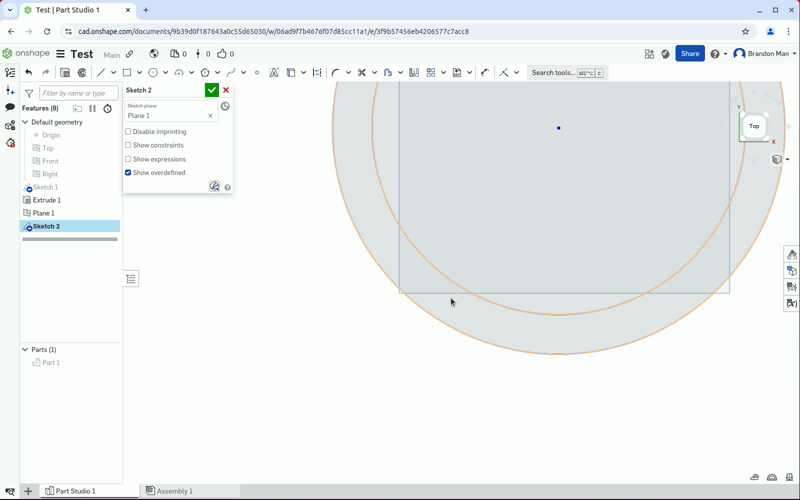
click(451, 297)
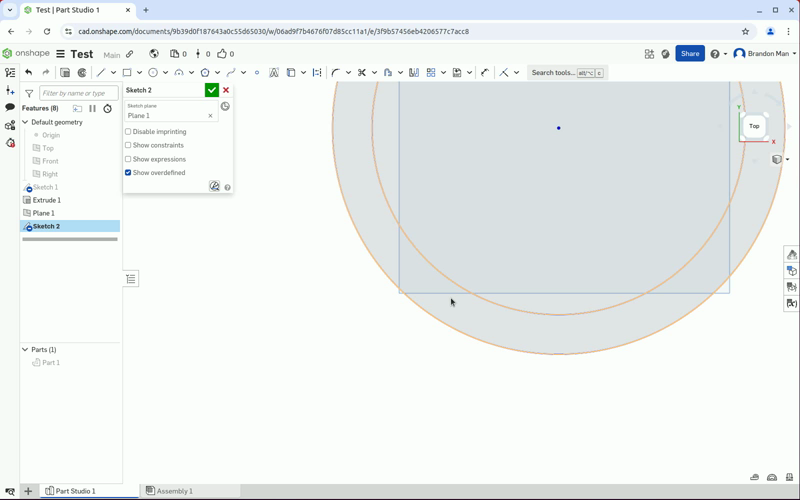
scroll(-6)
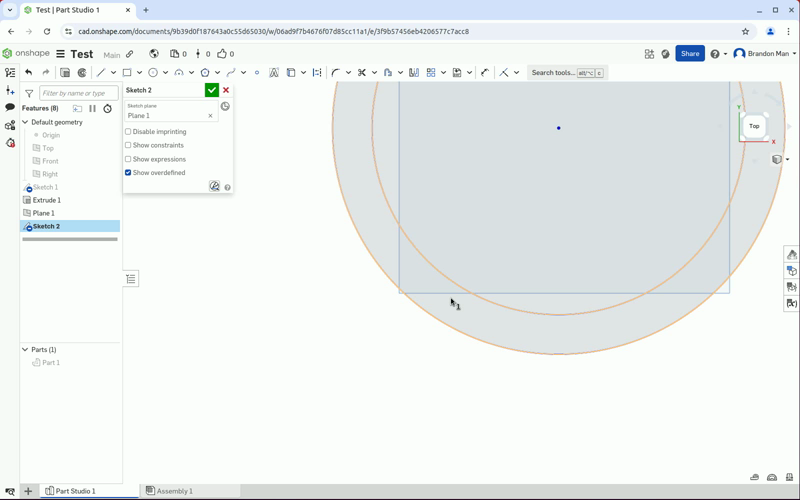
scroll(-6)
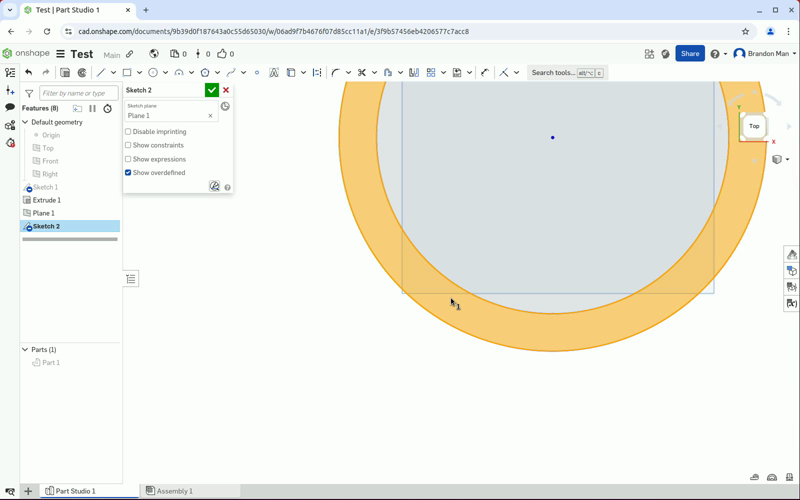
scroll(-6)
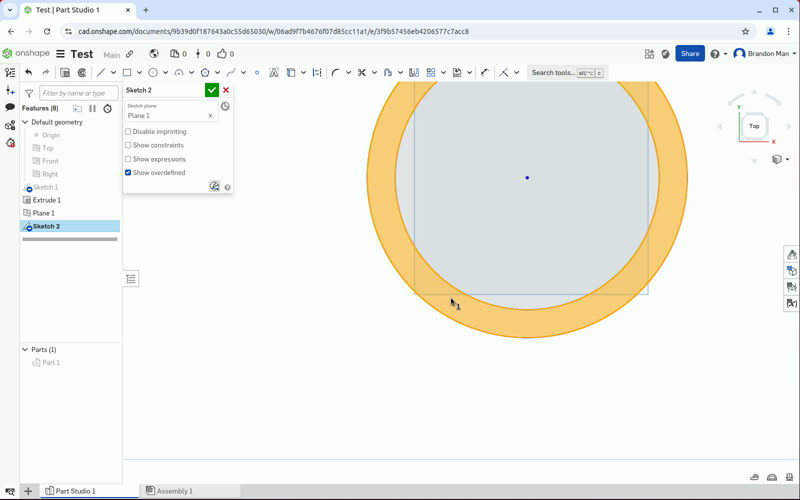
scroll(-6)
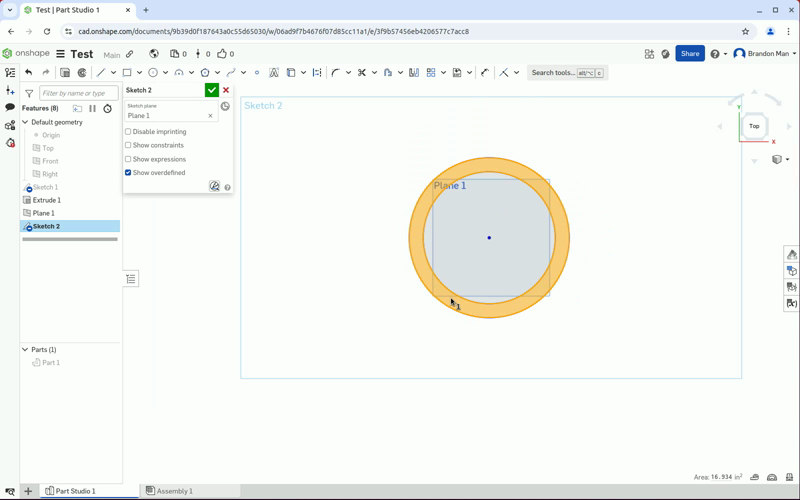
scroll(-6)
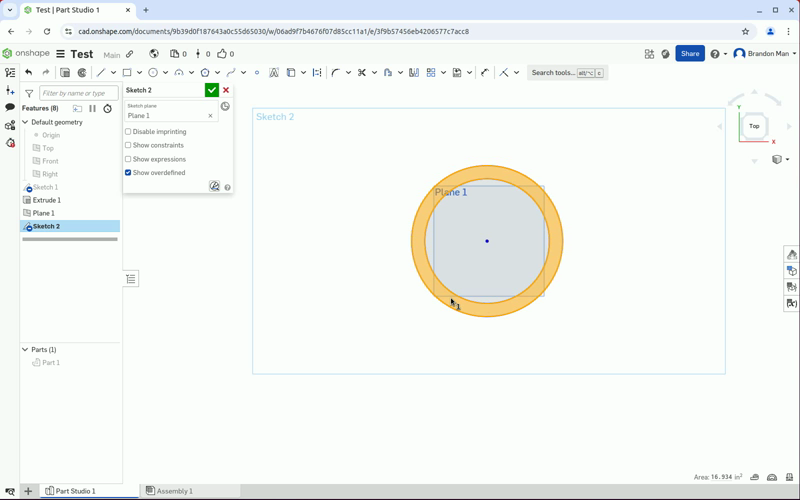
scroll(-6)
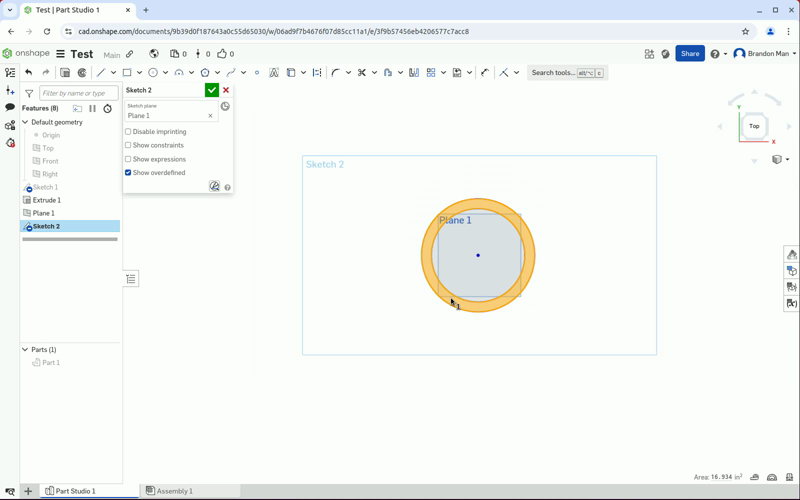
scroll(-6)
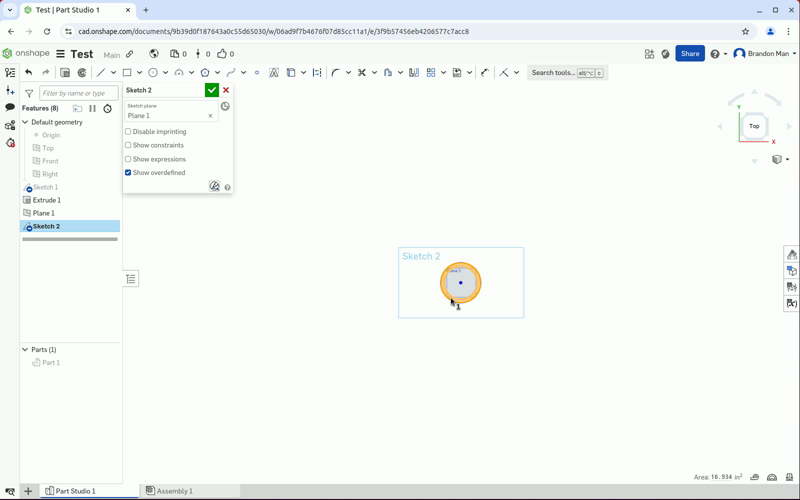
mouse_move(73, 352)
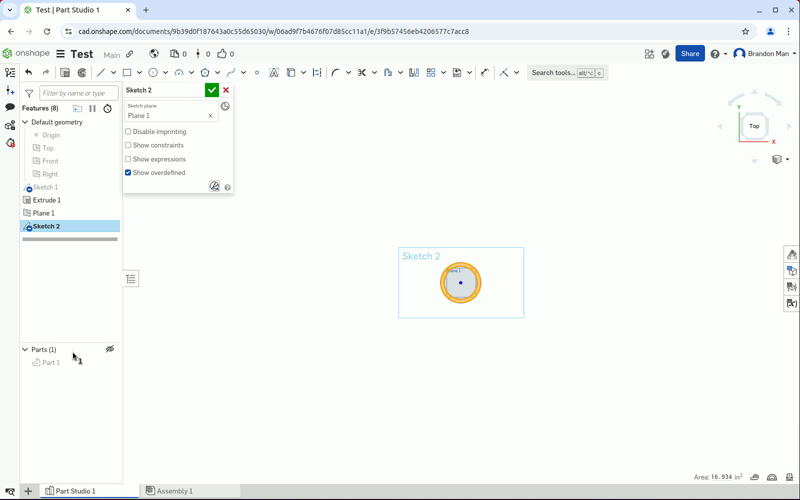
key(shift+y)
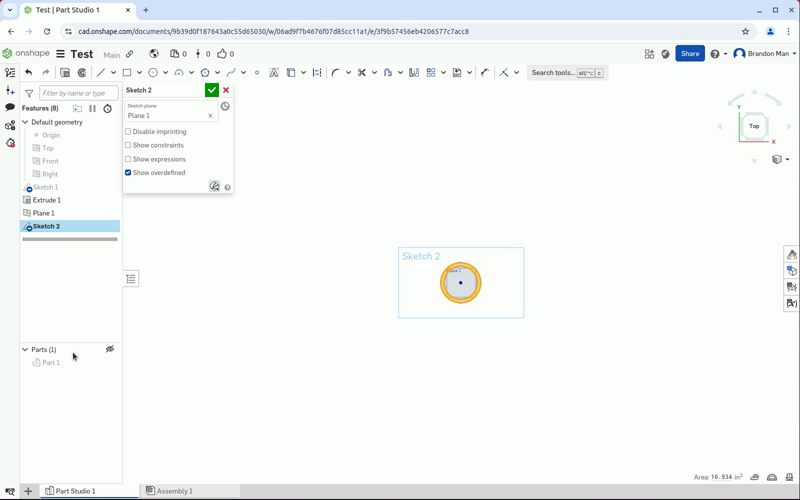
key(shift+e)
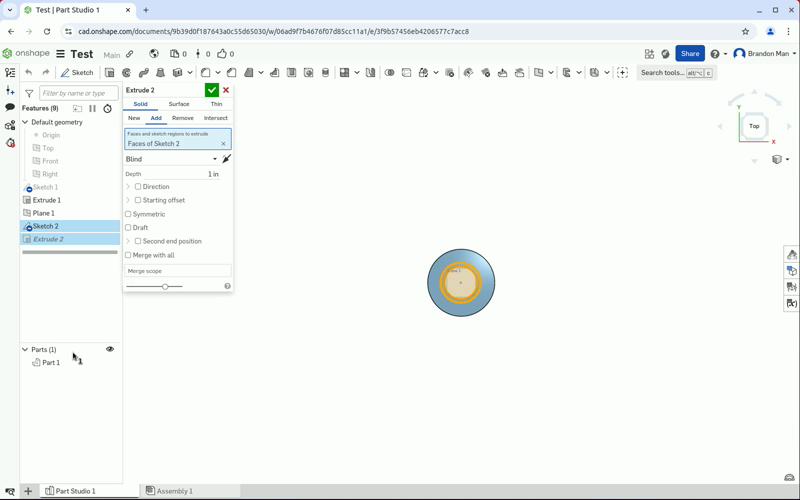
mouse_move(143, 106)
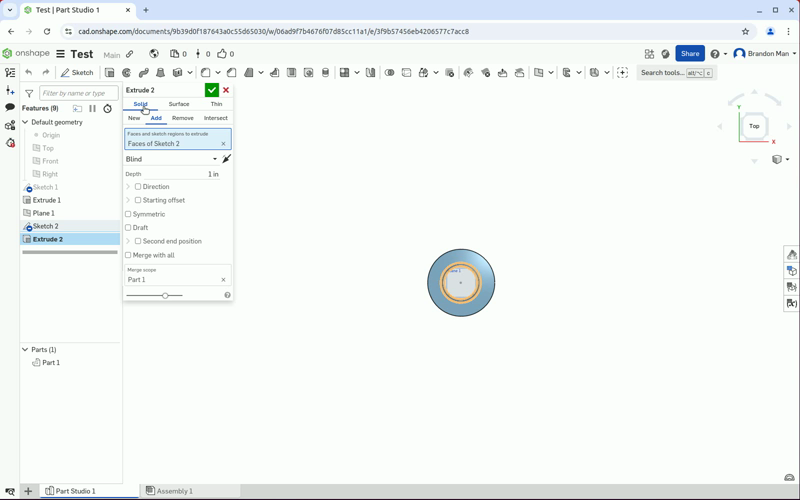
click(143, 106)
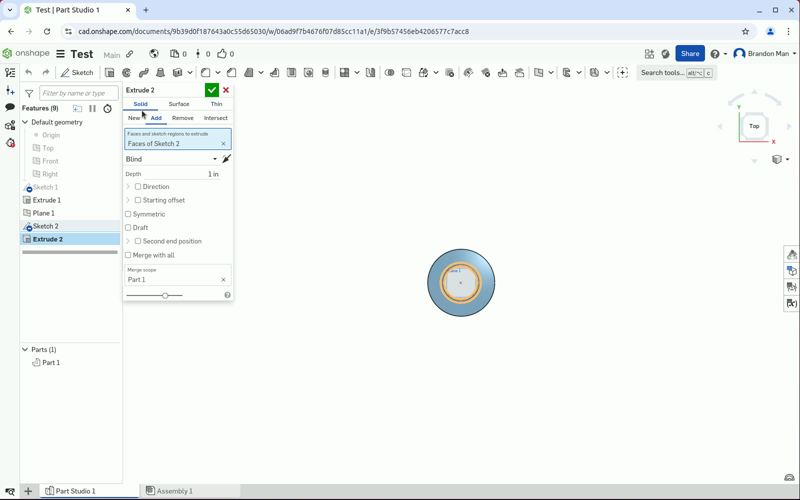
mouse_move(137, 120)
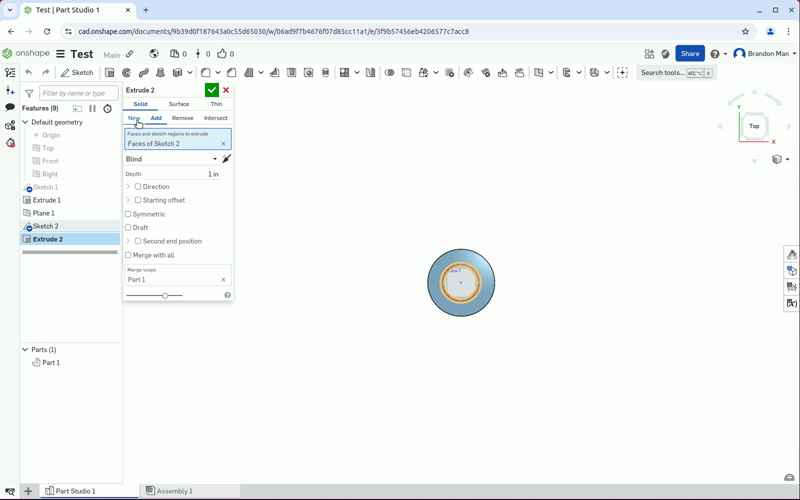
click(137, 120)
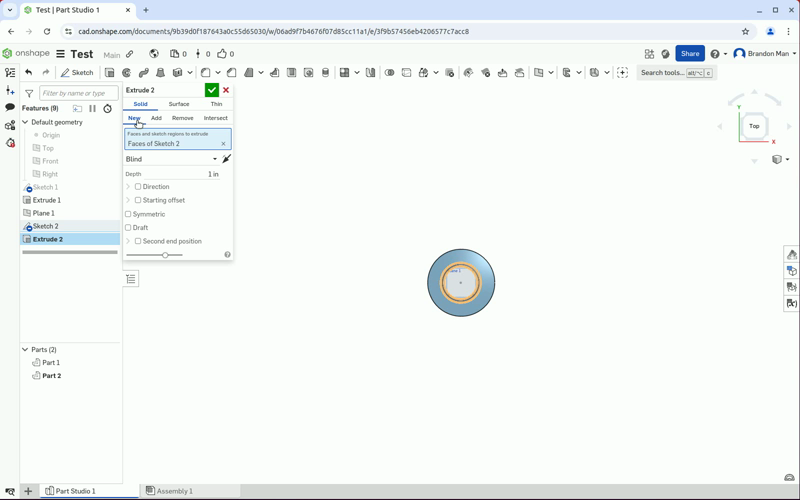
key(tab, 4)
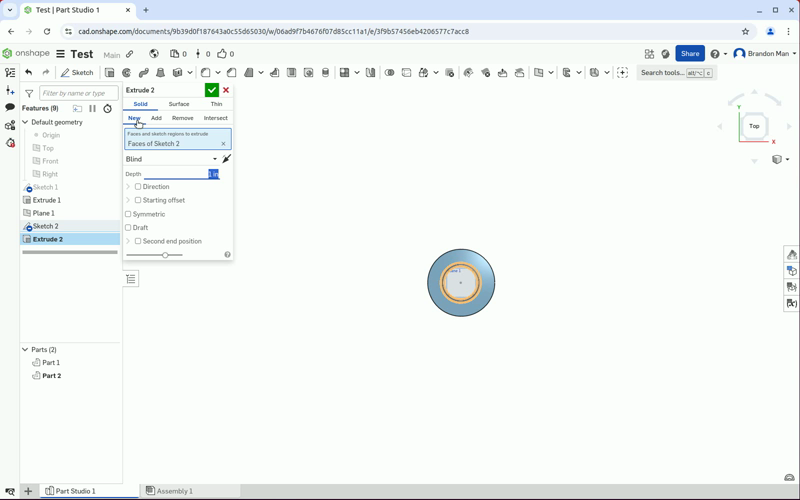
text(11.073)
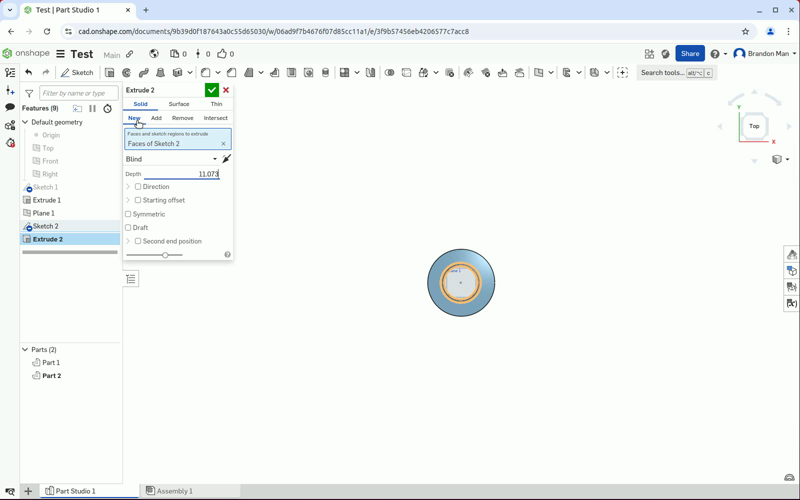
key(enter)
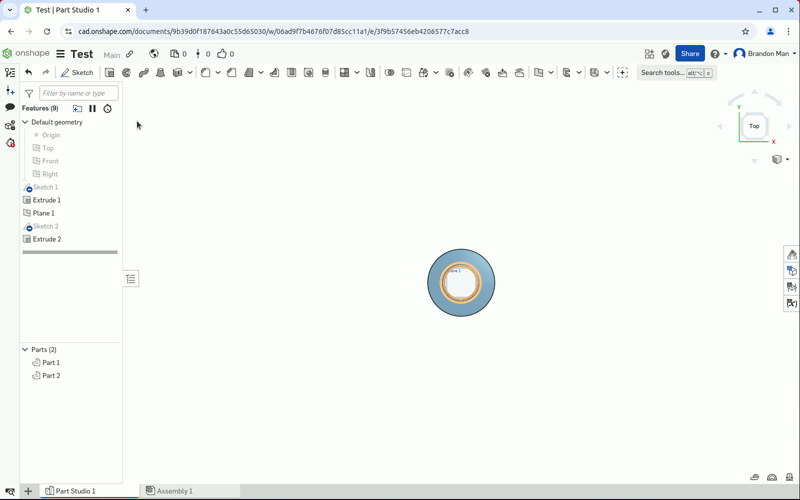
key(shift+h)
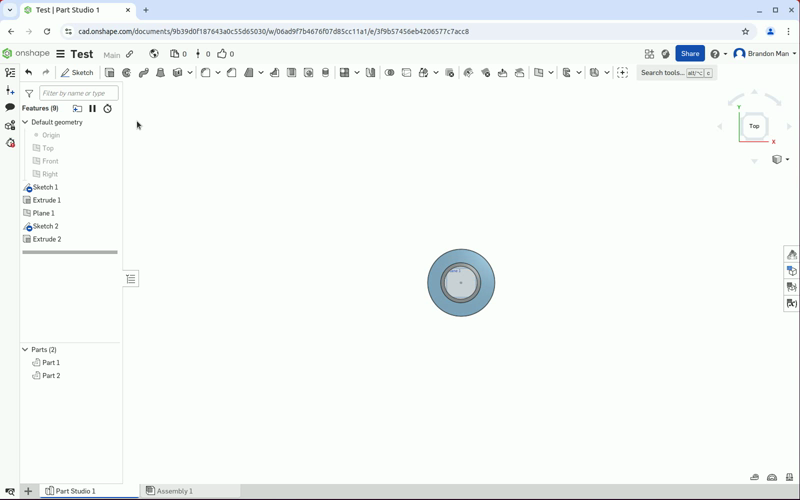
key(shift+h)
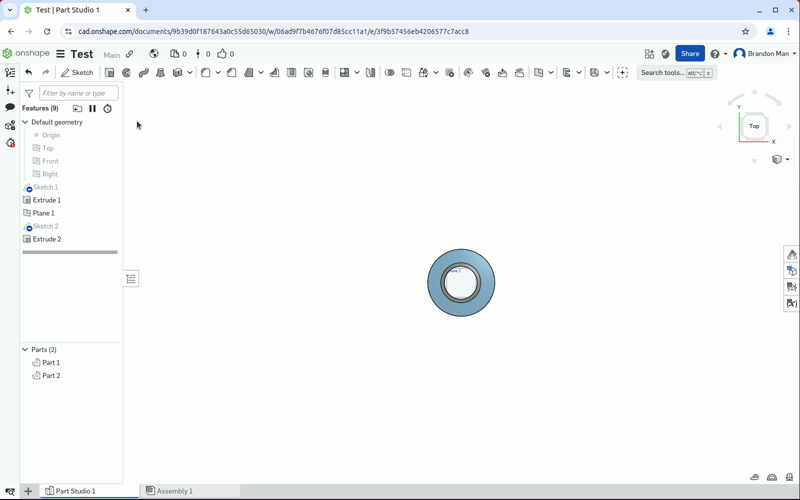
mouse_move(73, 189)
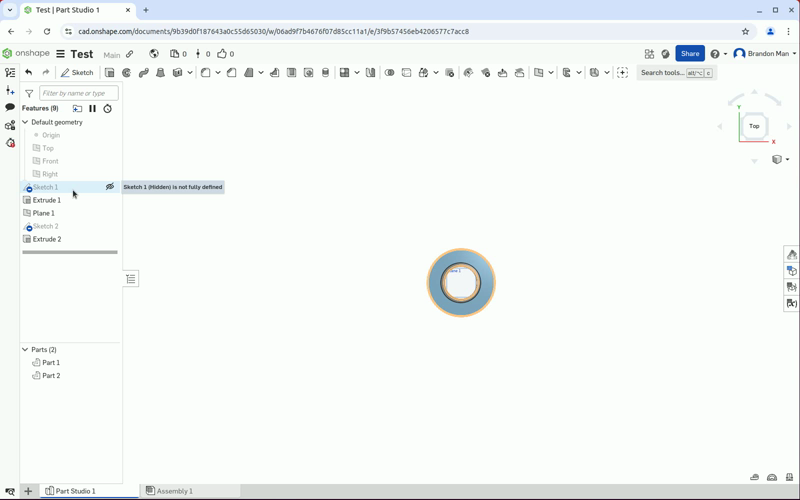
click(73, 189)
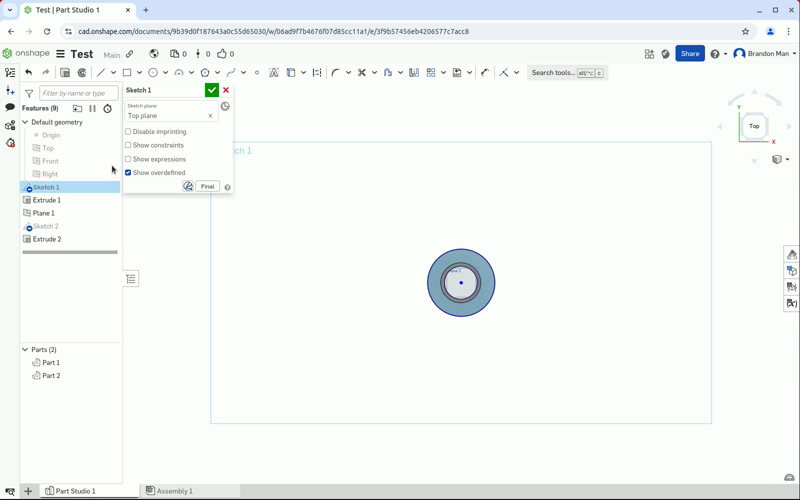
mouse_move(229, 92)
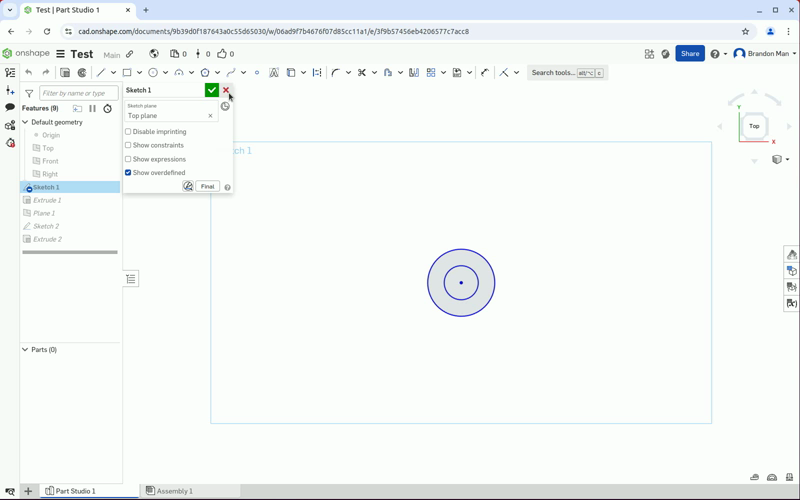
click(229, 92)
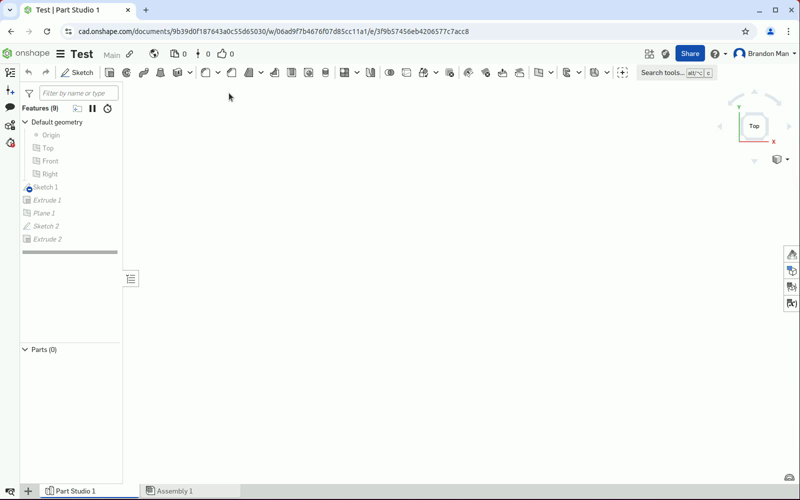
key(shift+s)
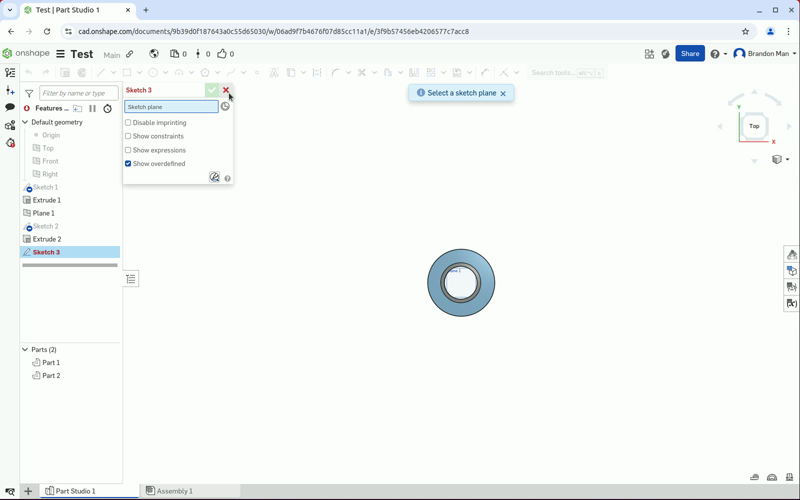
mouse_move(73, 215)
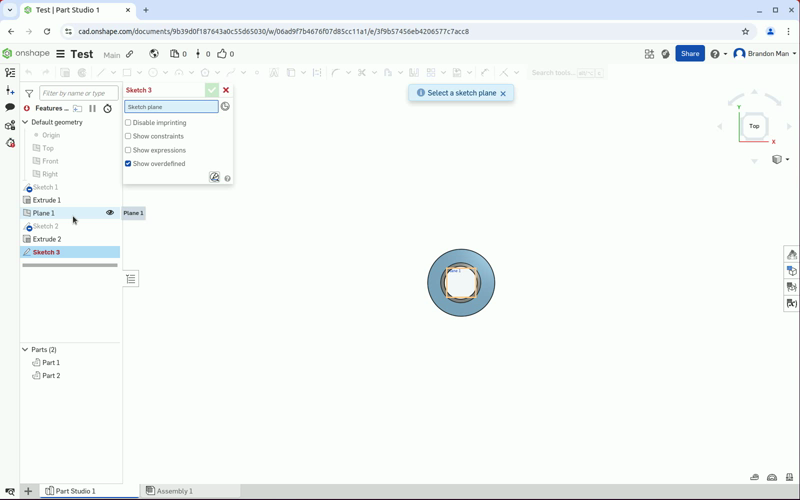
click(73, 215)
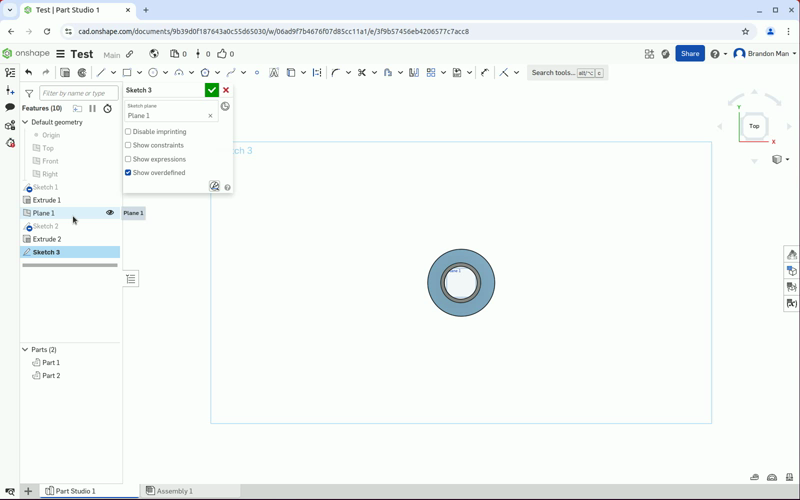
mouse_move(73, 352)
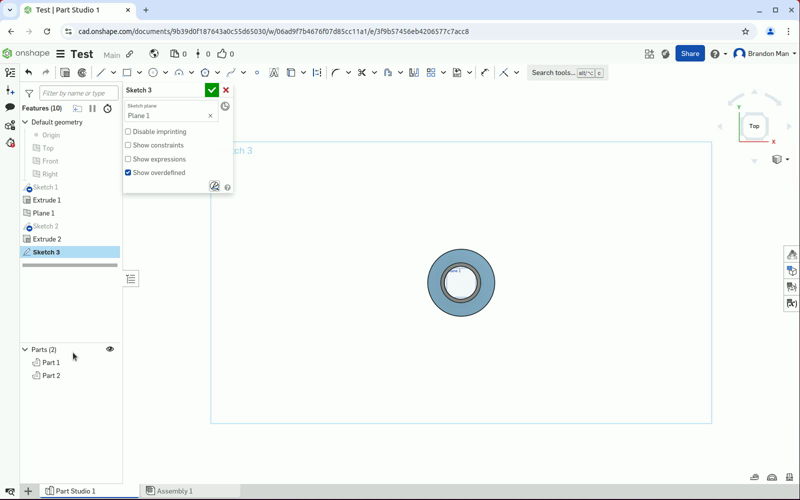
key(y)
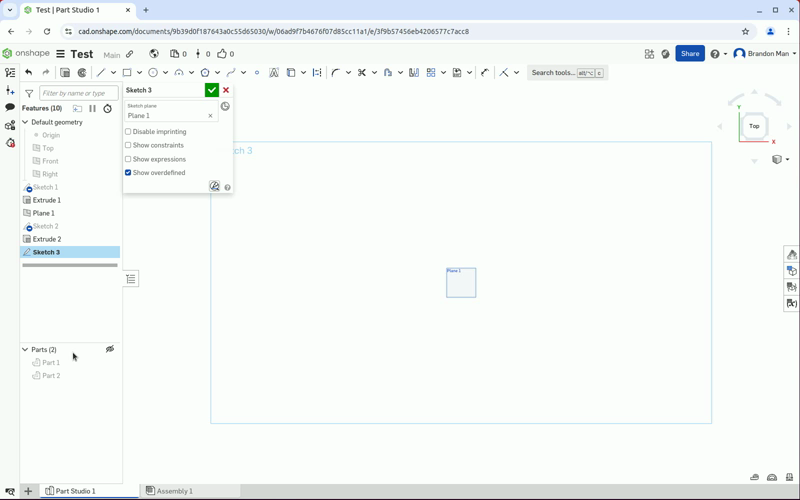
key(c)
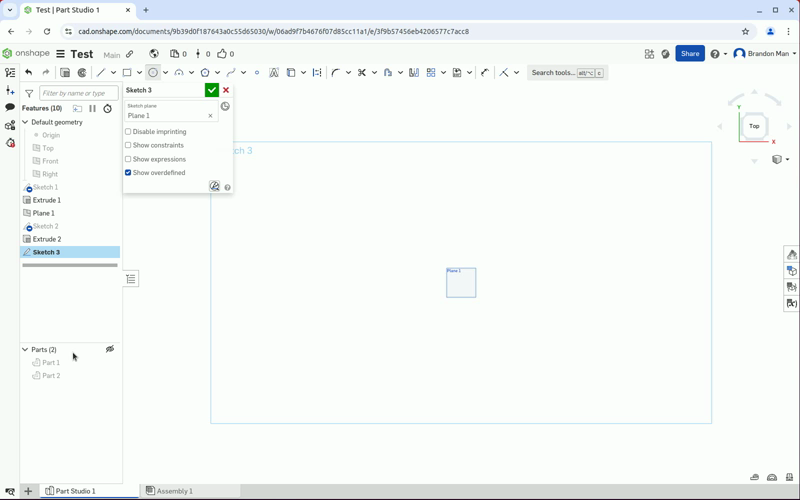
key_down(shift)
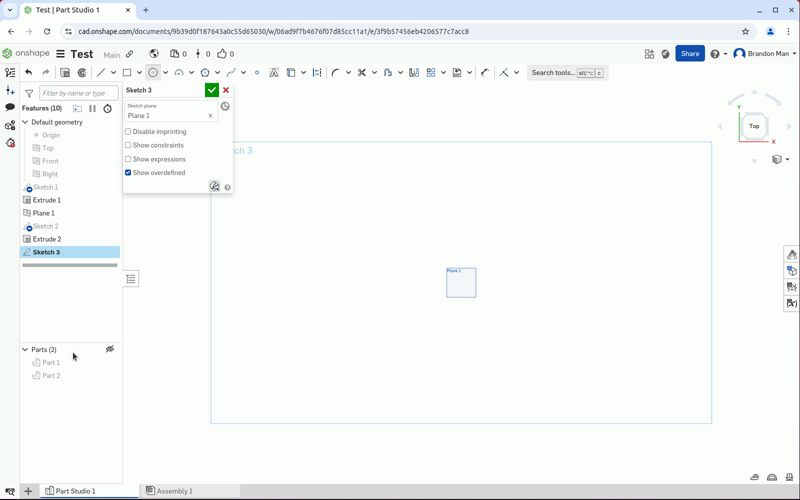
mouse_move(461, 282)
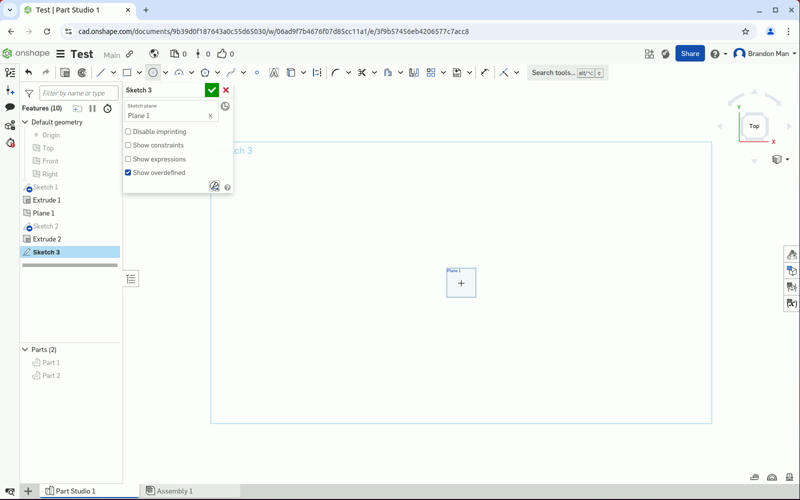
click(461, 282)
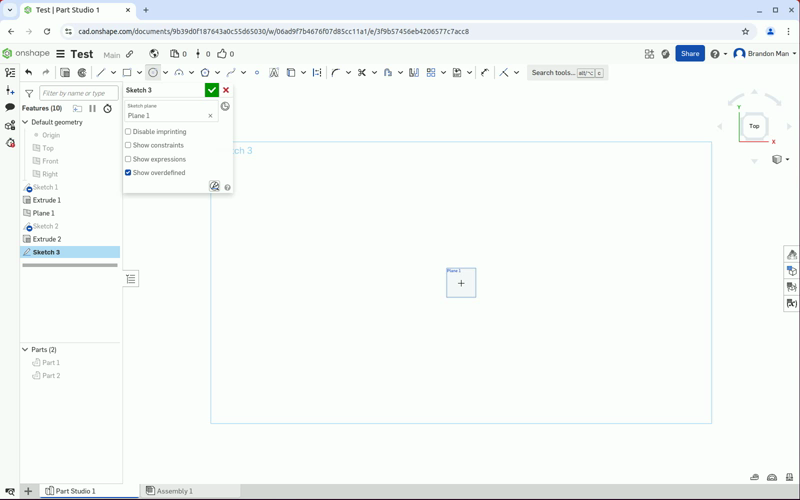
key_up(shift)
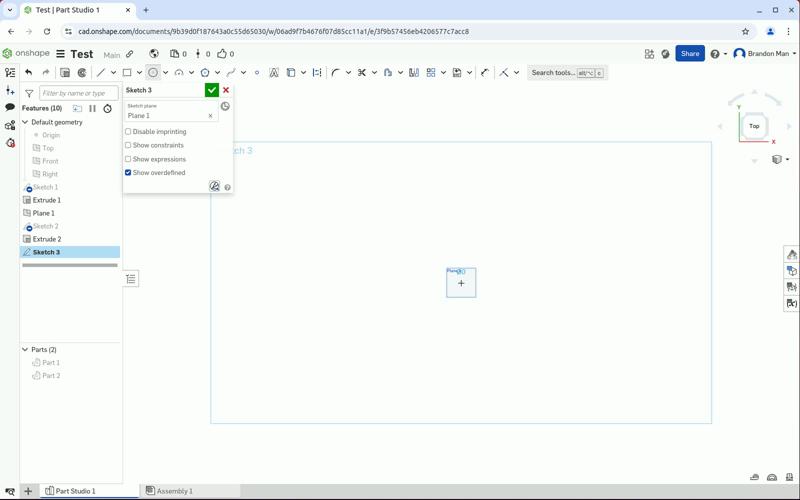
mouse_move(494, 282)
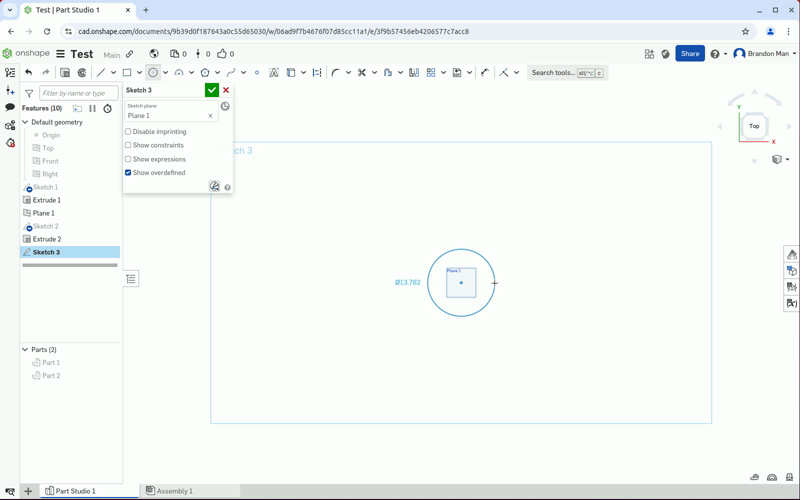
click(494, 282)
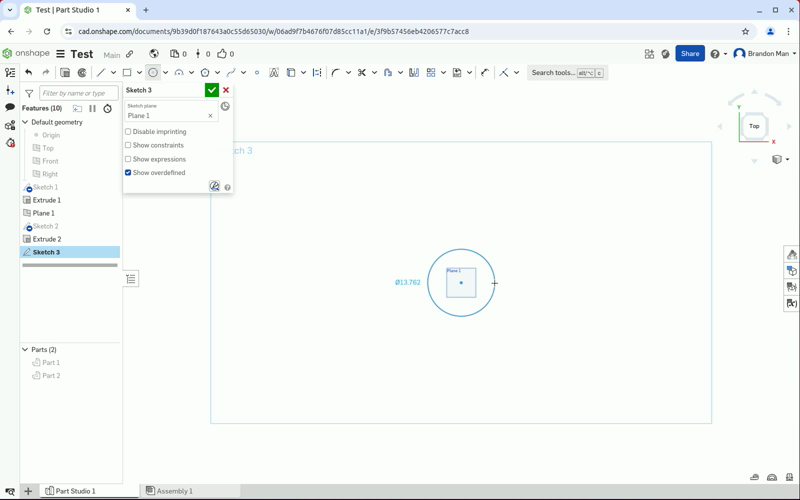
key(esc)
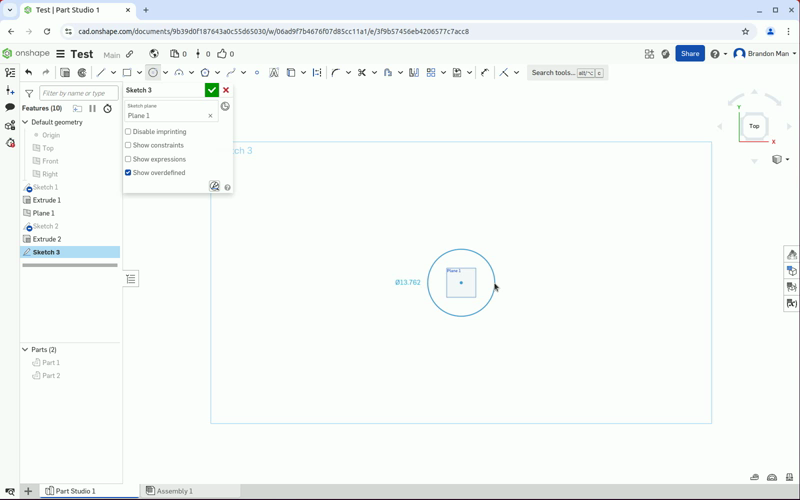
key(c)
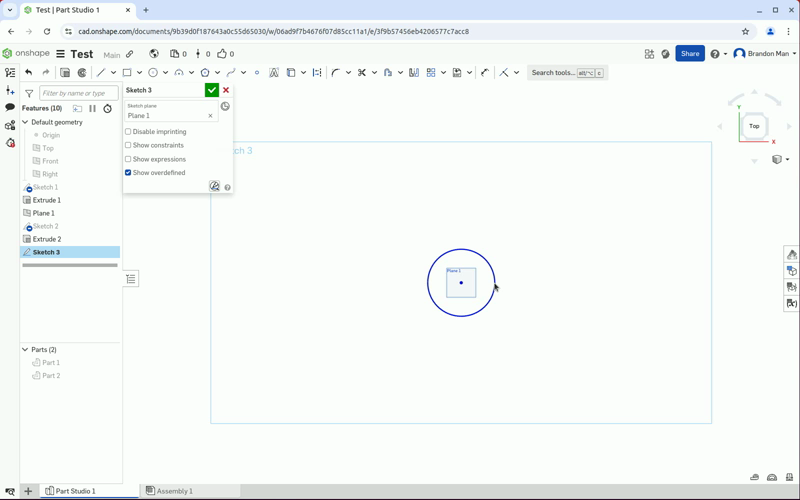
key_down(shift)
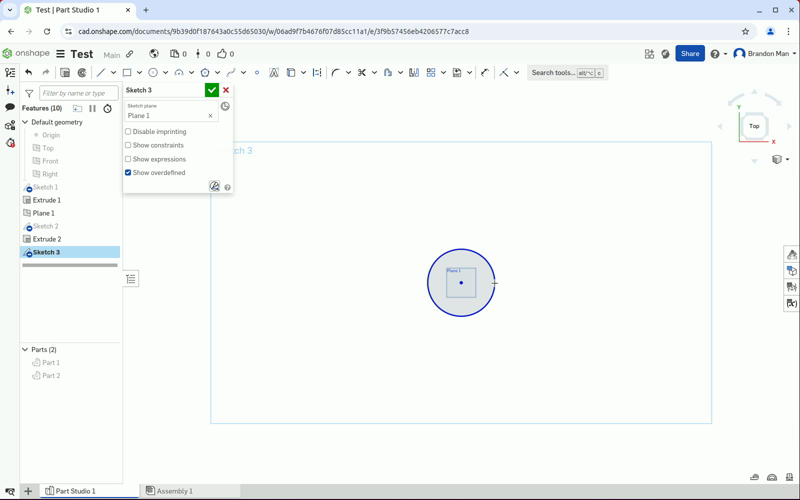
mouse_move(461, 282)
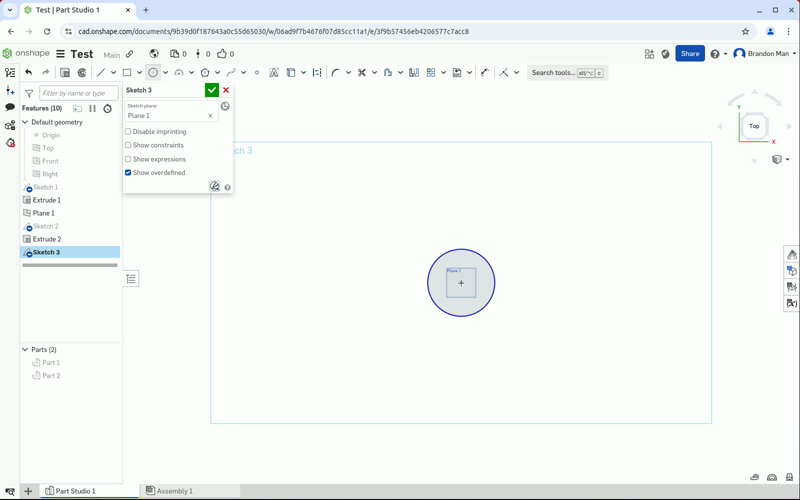
click(461, 282)
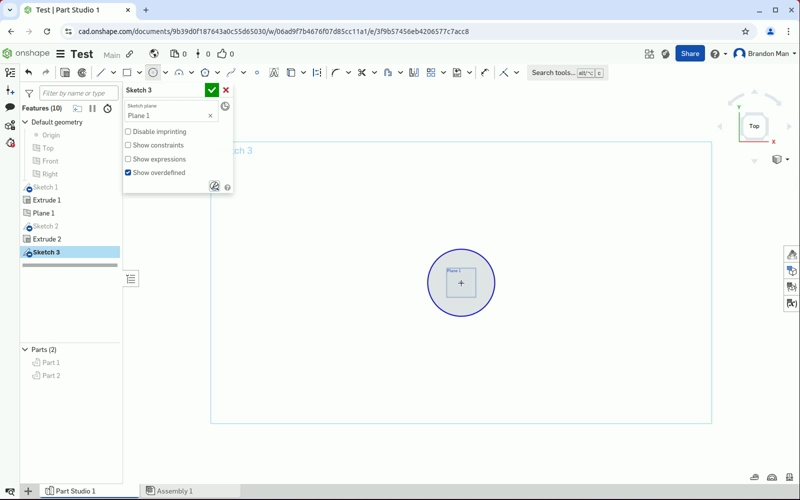
key_up(shift)
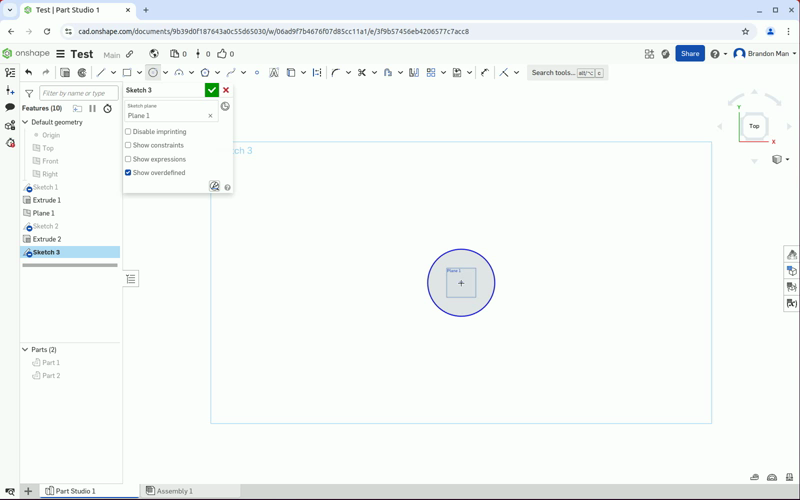
mouse_move(492, 282)
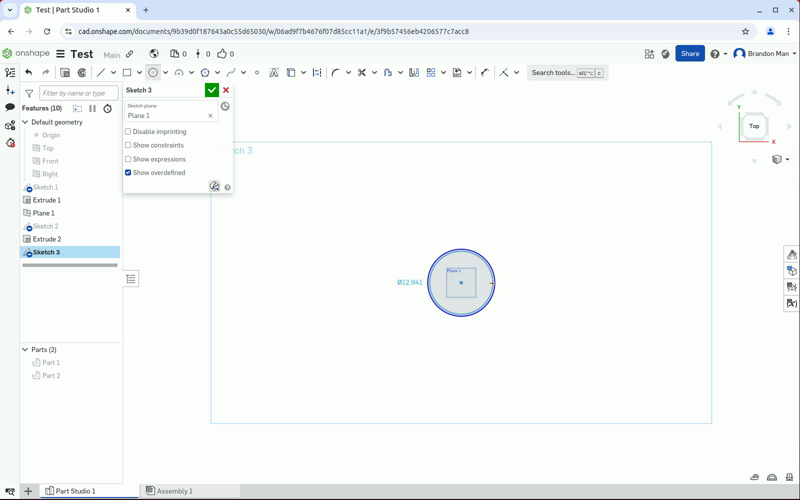
scroll(6)
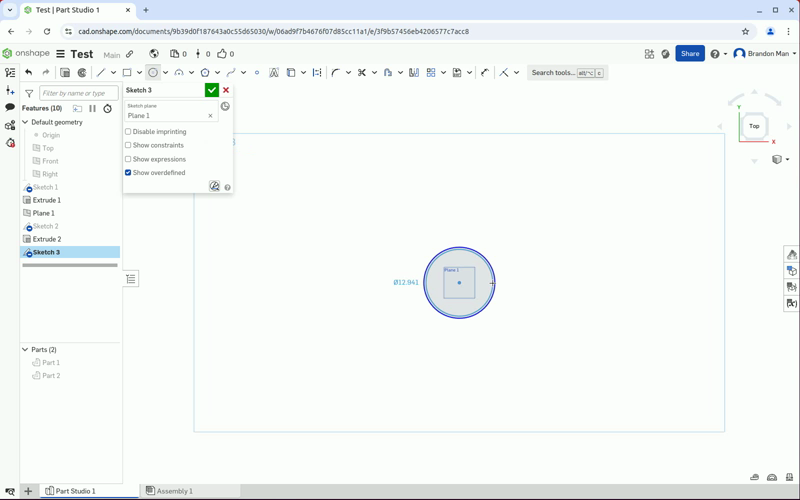
scroll(6)
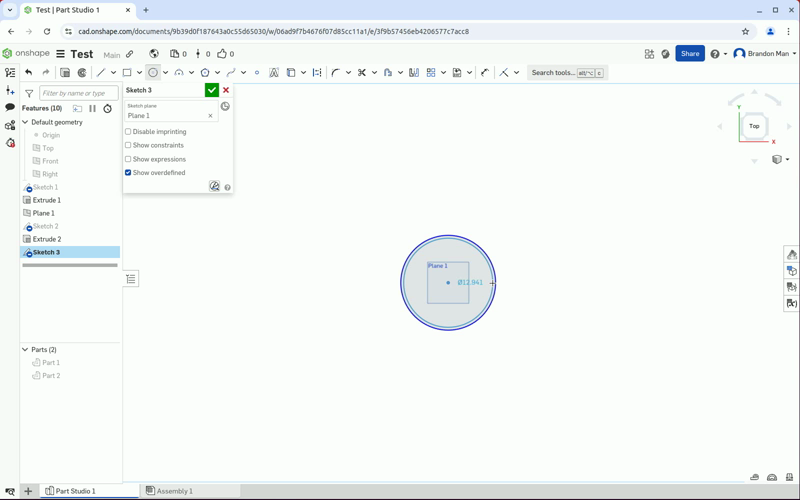
scroll(6)
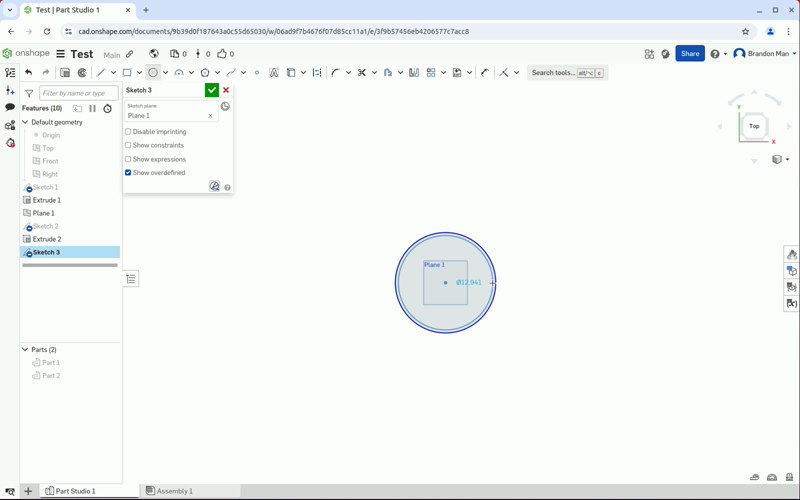
scroll(6)
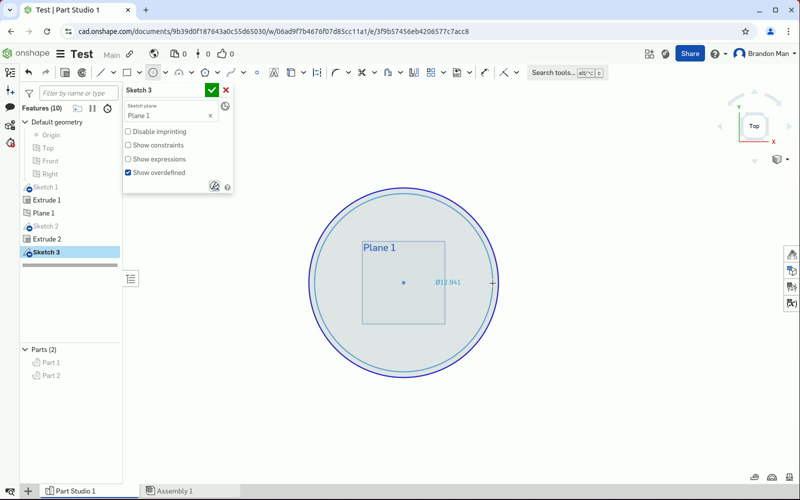
scroll(6)
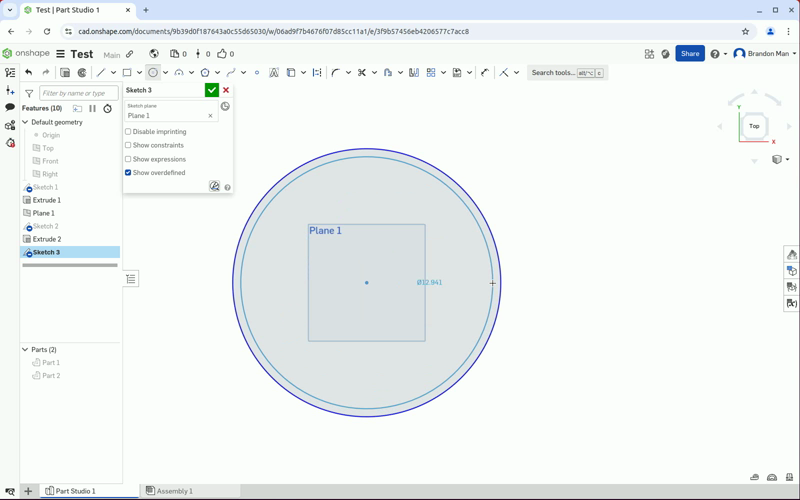
scroll(6)
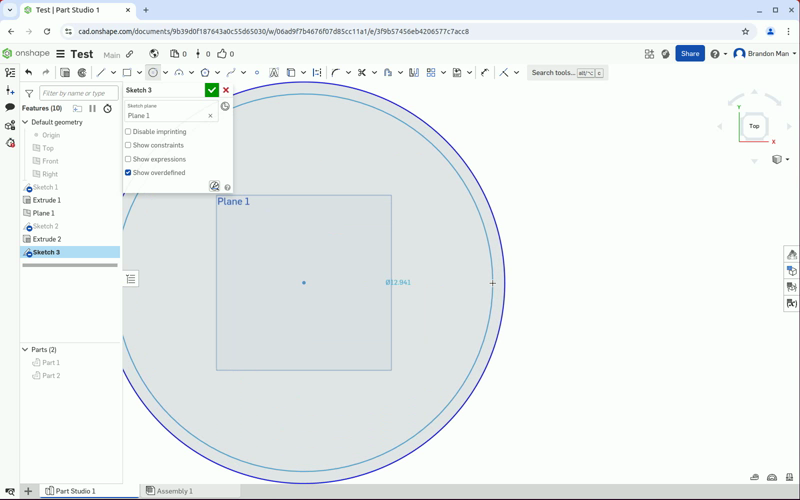
scroll(6)
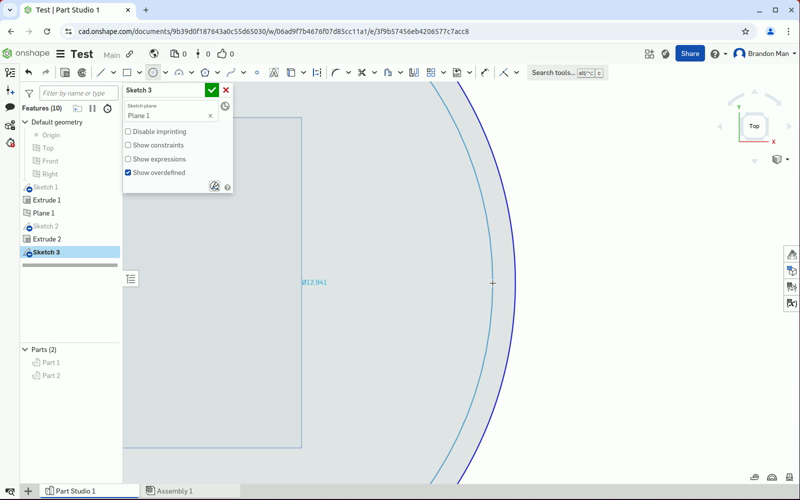
click(492, 282)
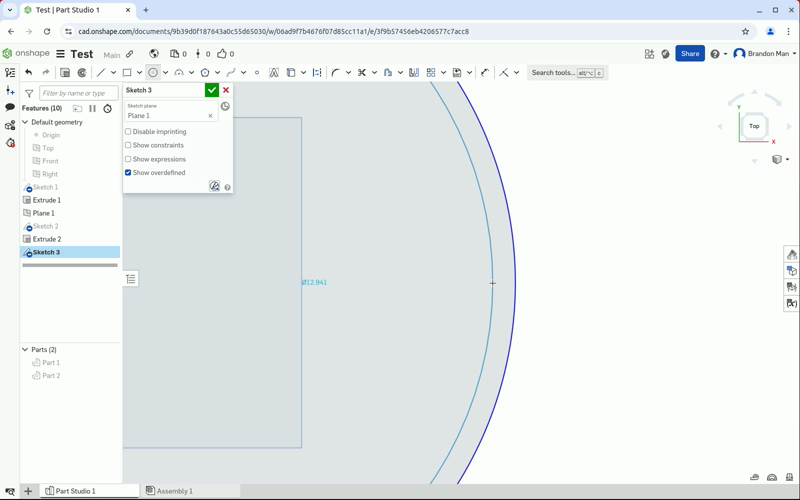
scroll(-6)
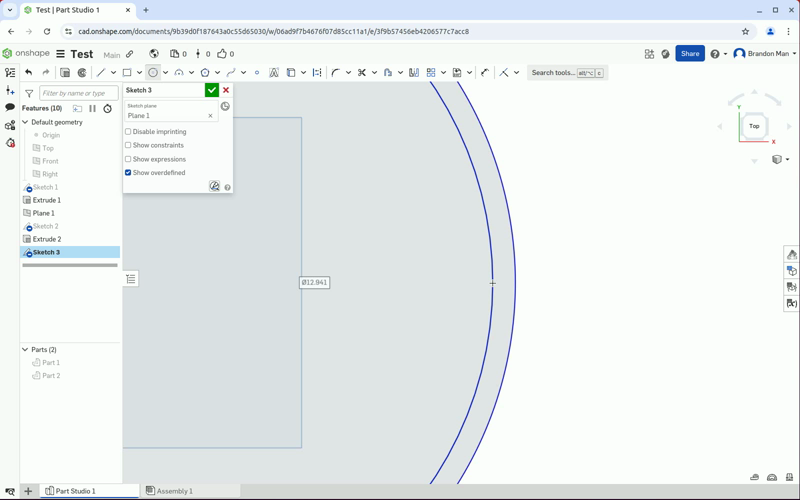
scroll(-6)
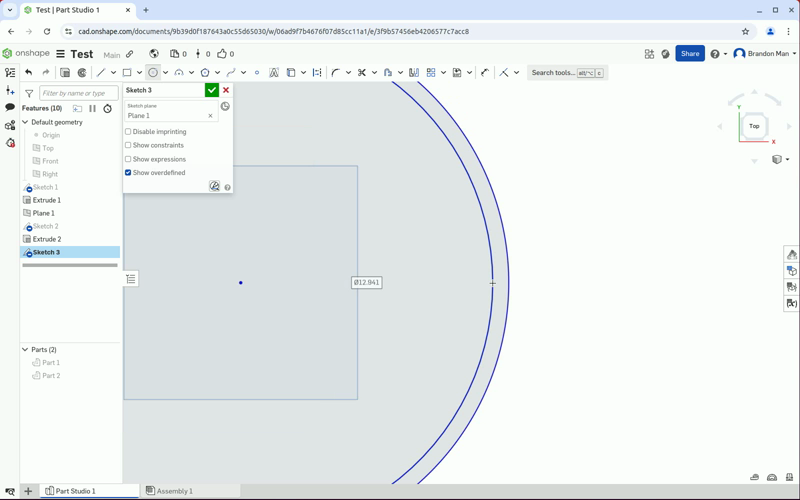
scroll(-6)
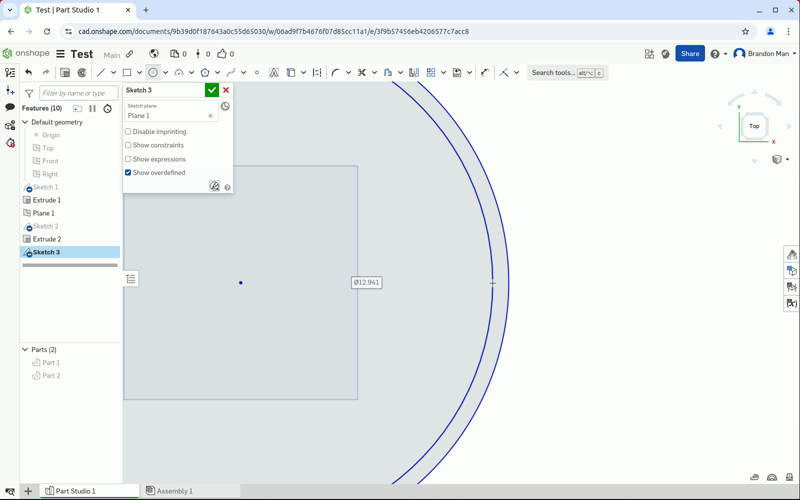
scroll(-6)
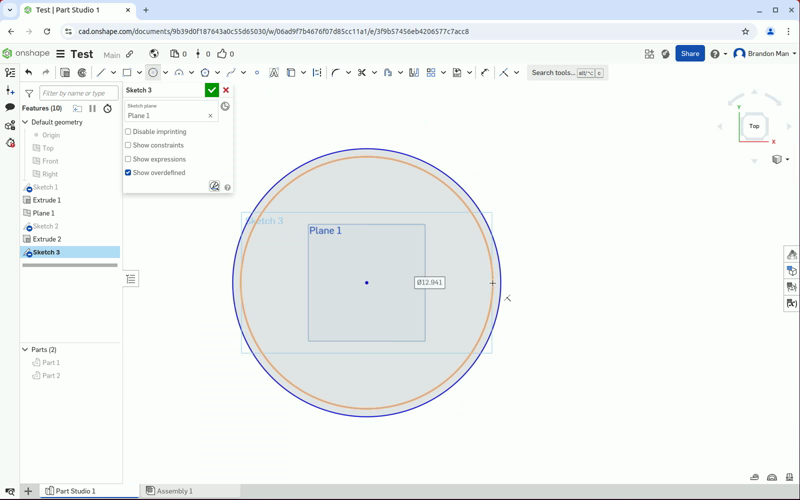
scroll(-6)
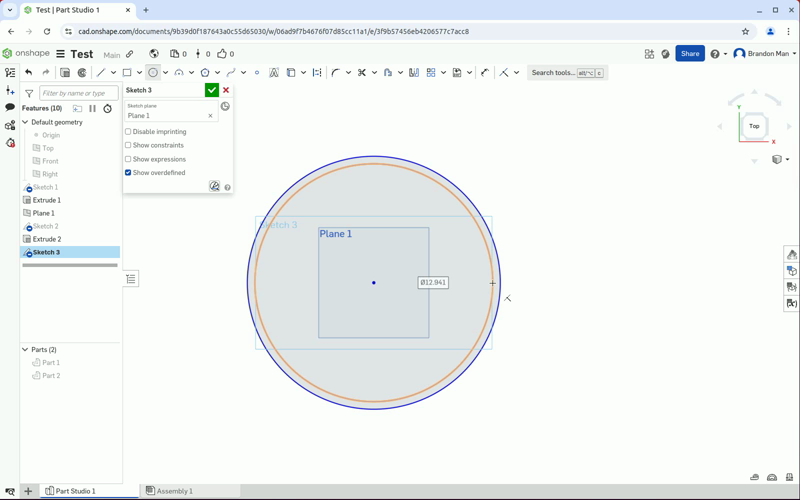
scroll(-6)
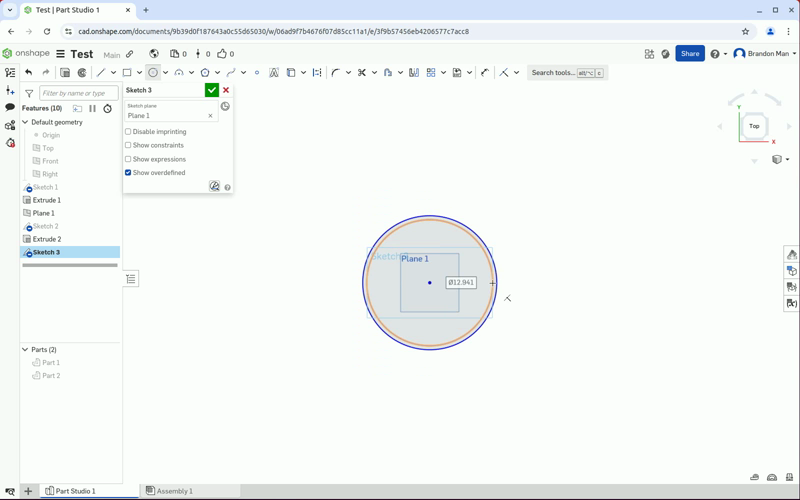
scroll(-6)
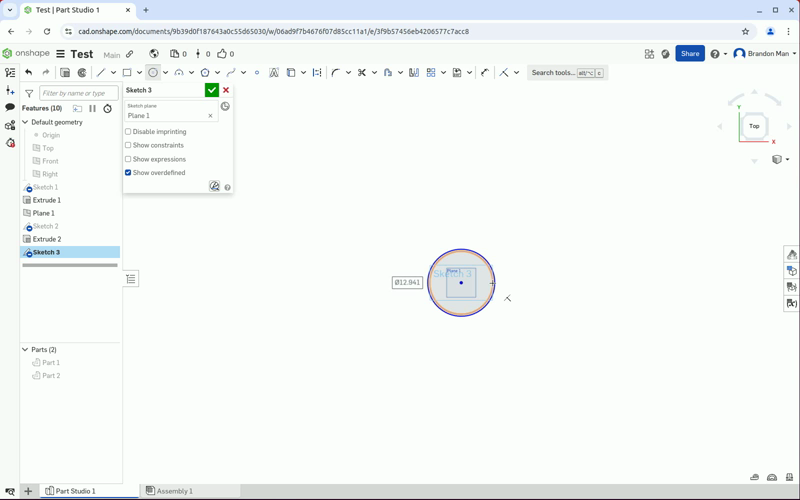
key(esc)
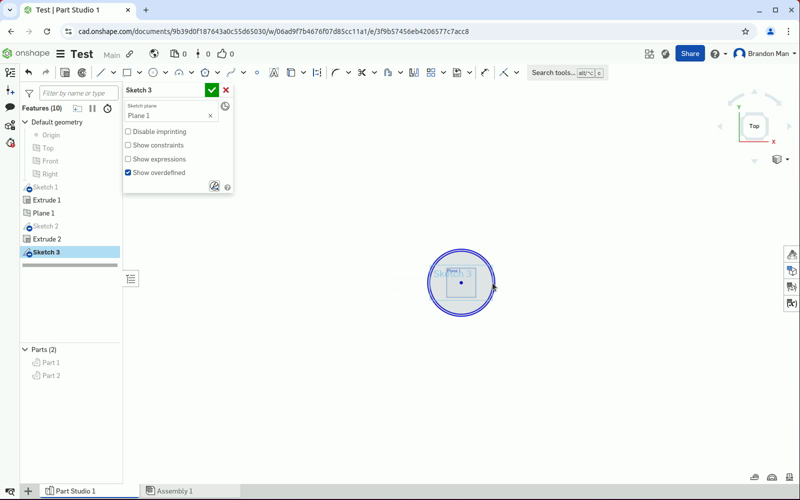
mouse_move(461, 315)
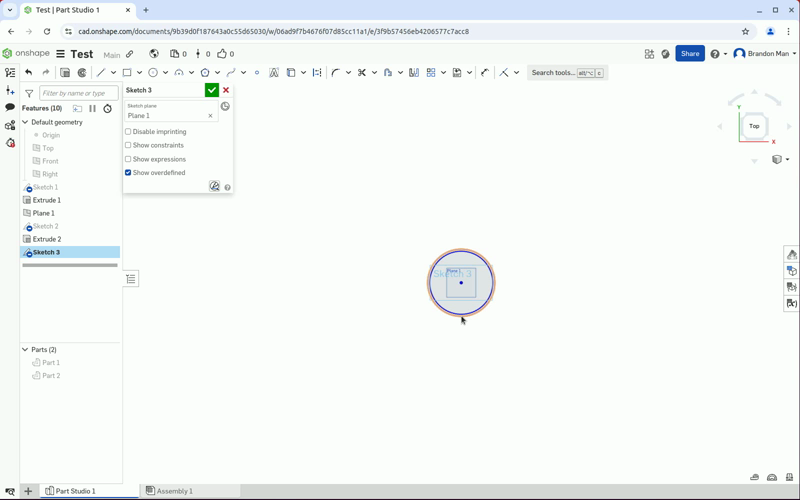
scroll(6)
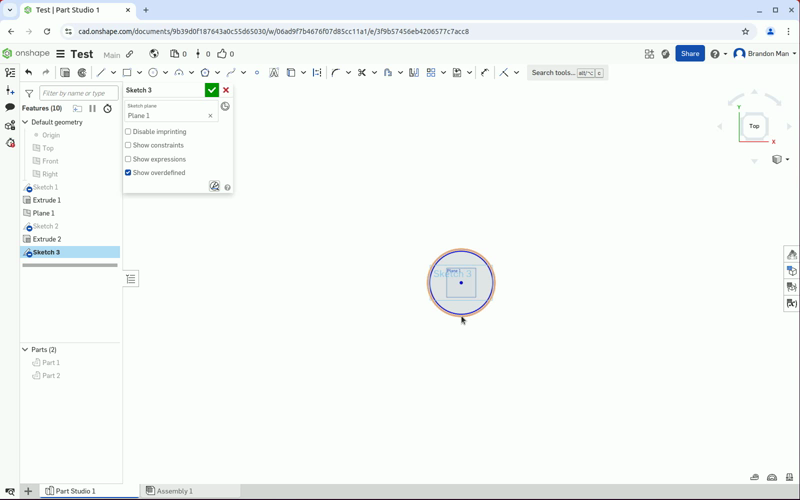
scroll(6)
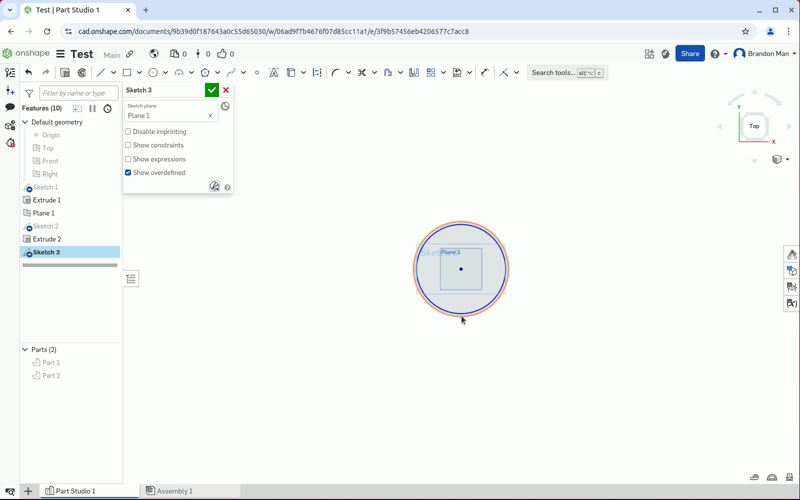
scroll(6)
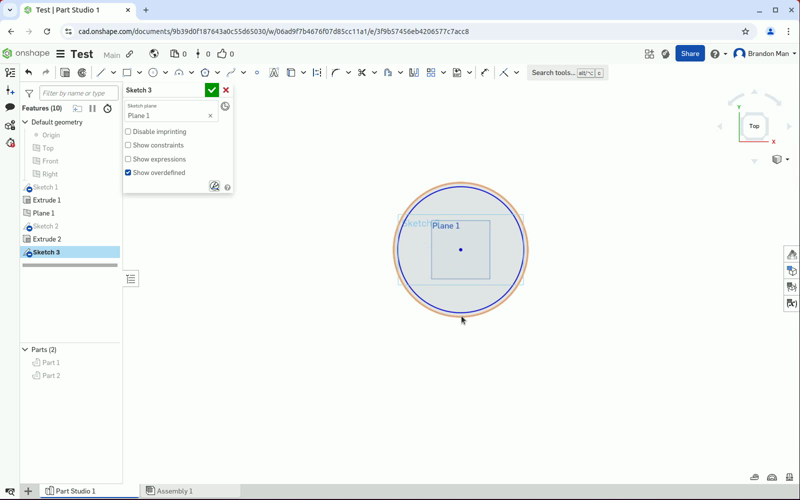
scroll(6)
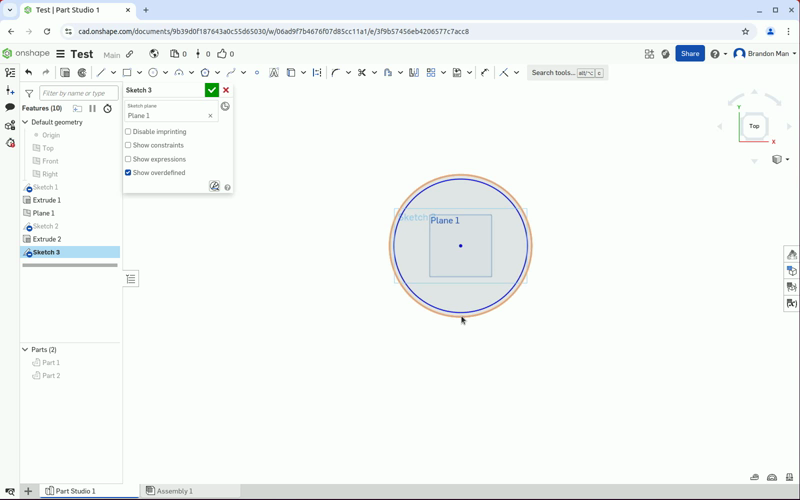
scroll(6)
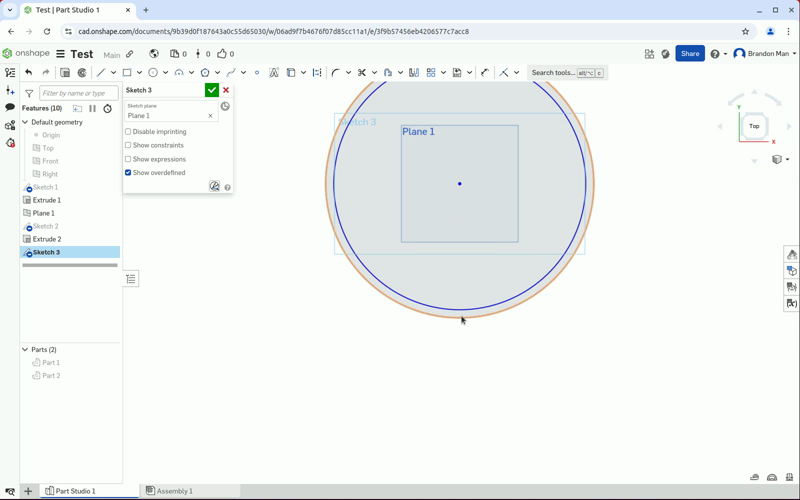
scroll(6)
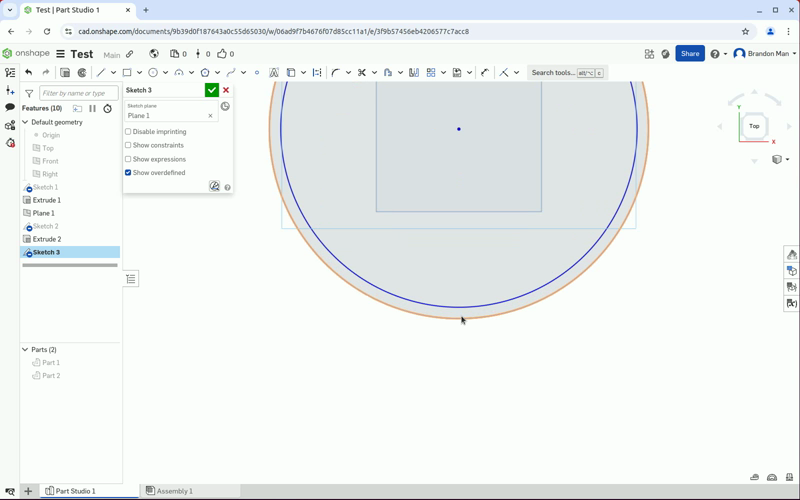
scroll(6)
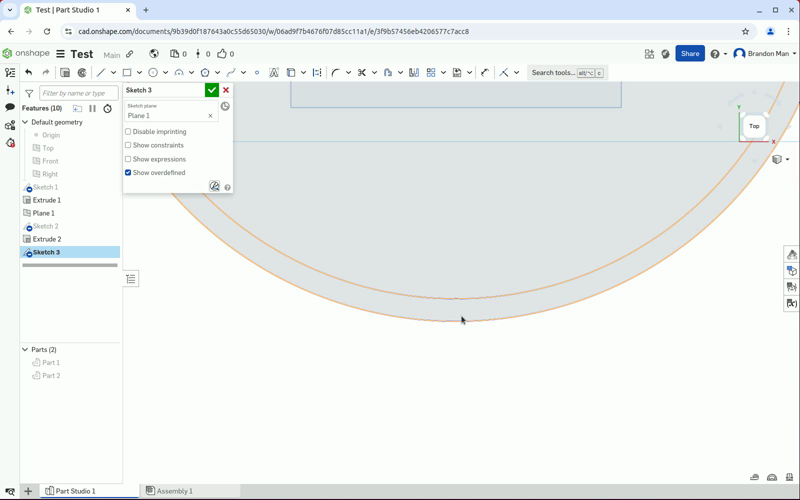
click(461, 315)
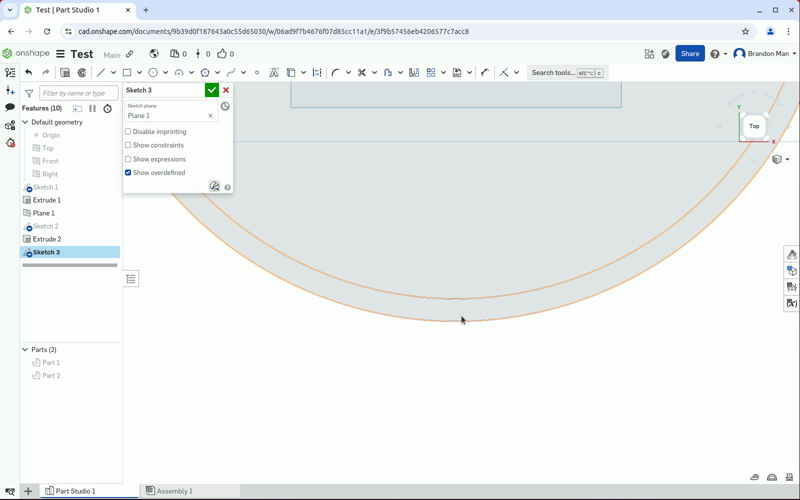
scroll(-6)
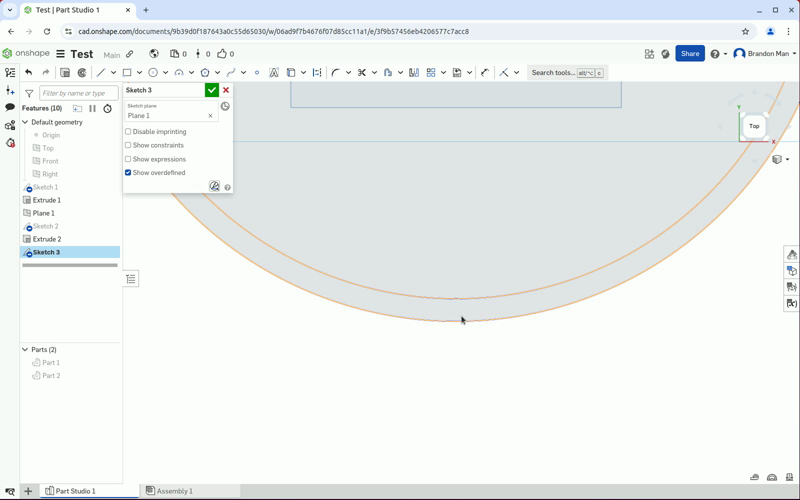
scroll(-6)
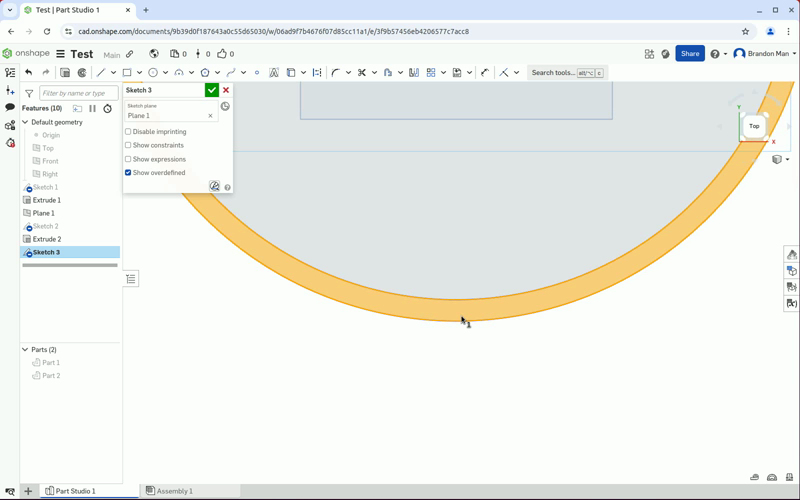
scroll(-6)
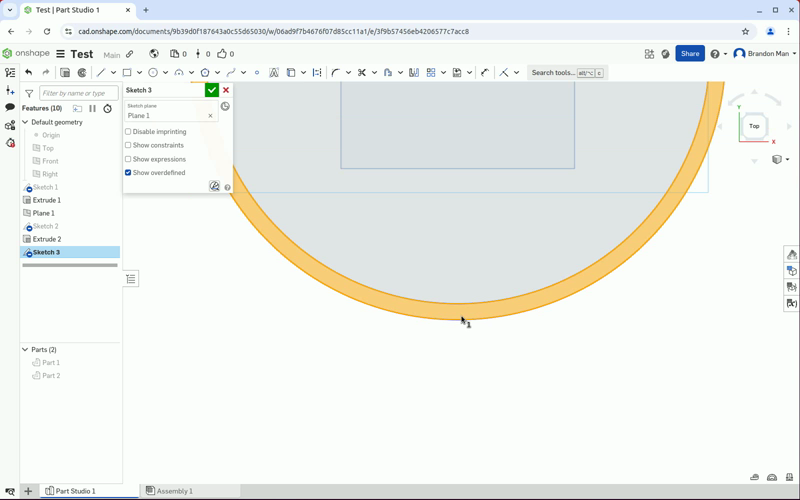
scroll(-6)
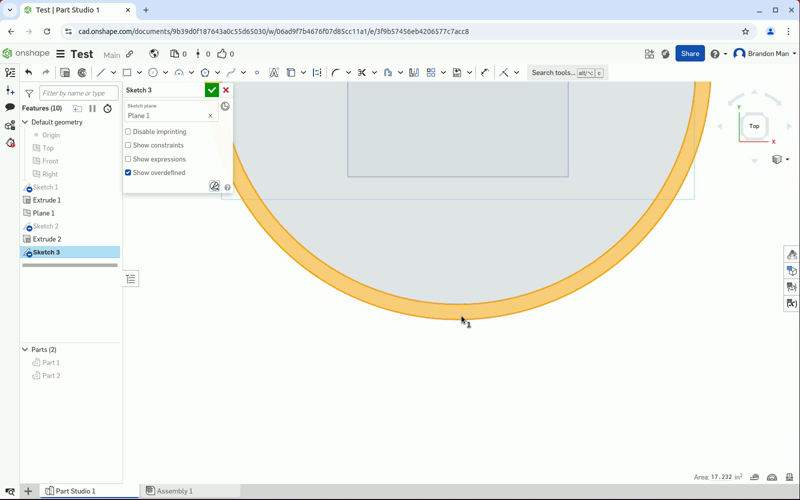
scroll(-6)
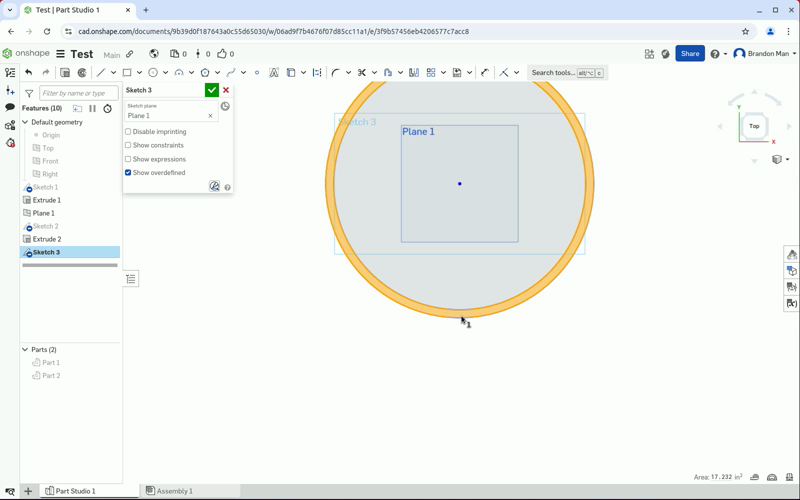
scroll(-6)
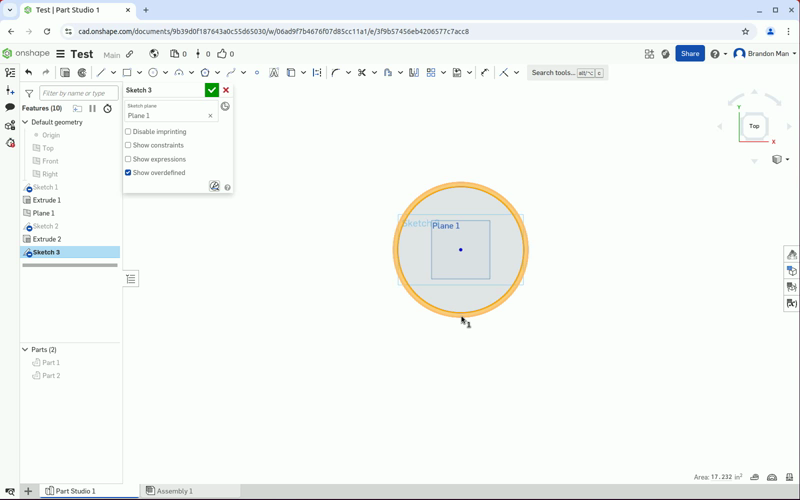
scroll(-6)
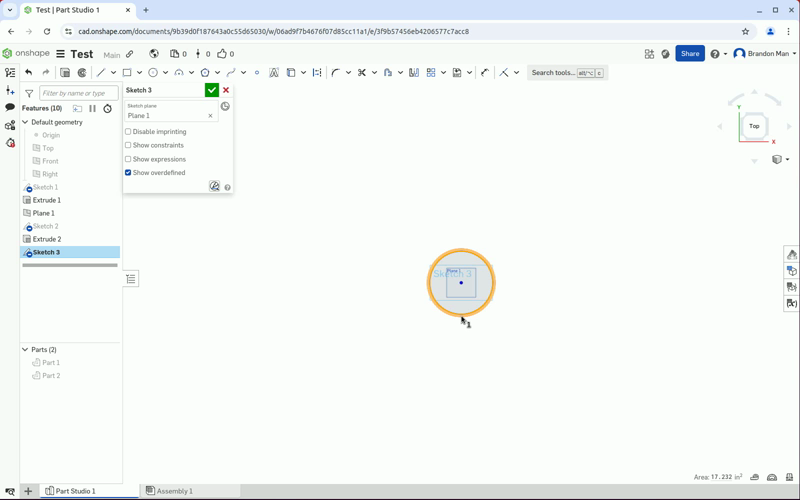
mouse_move(73, 352)
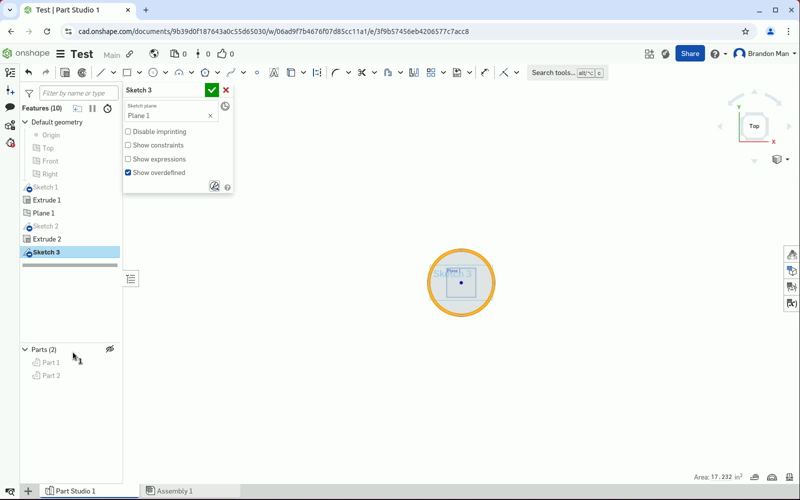
key(shift+y)
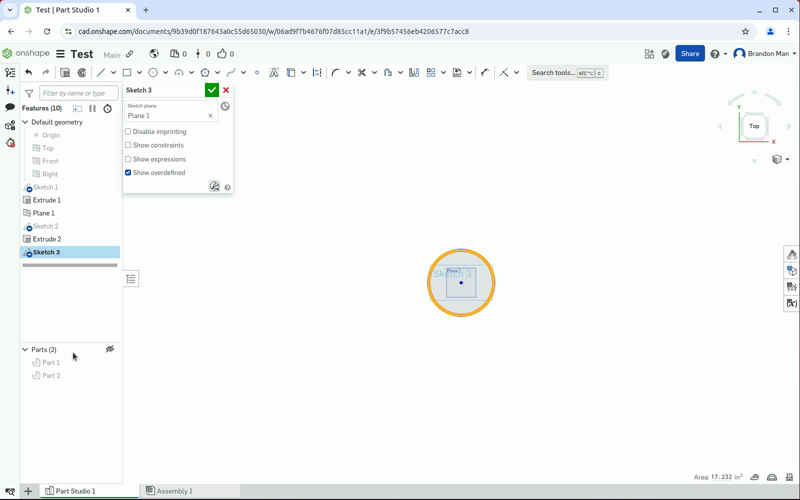
key(shift+e)
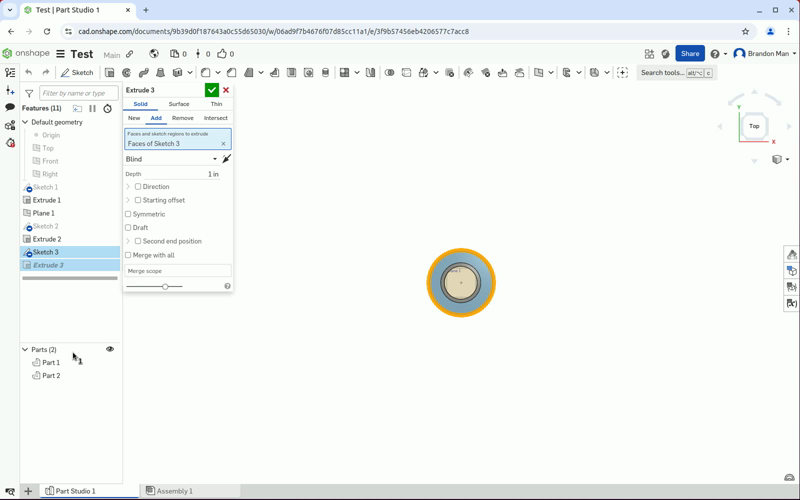
mouse_move(143, 106)
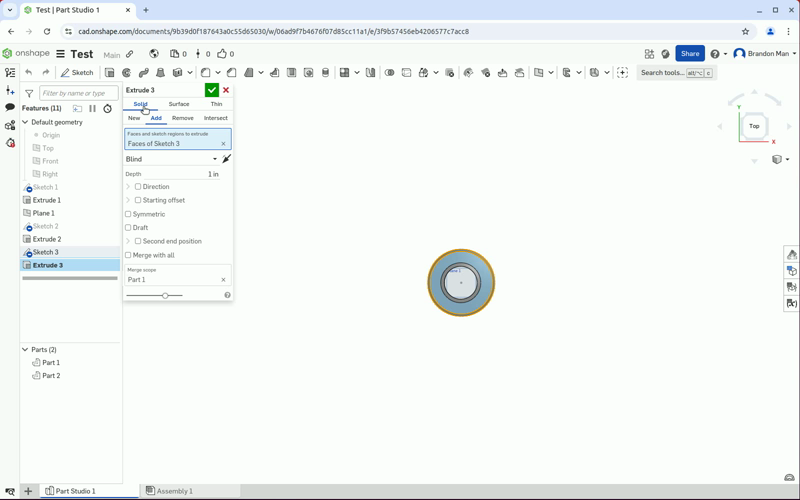
click(143, 106)
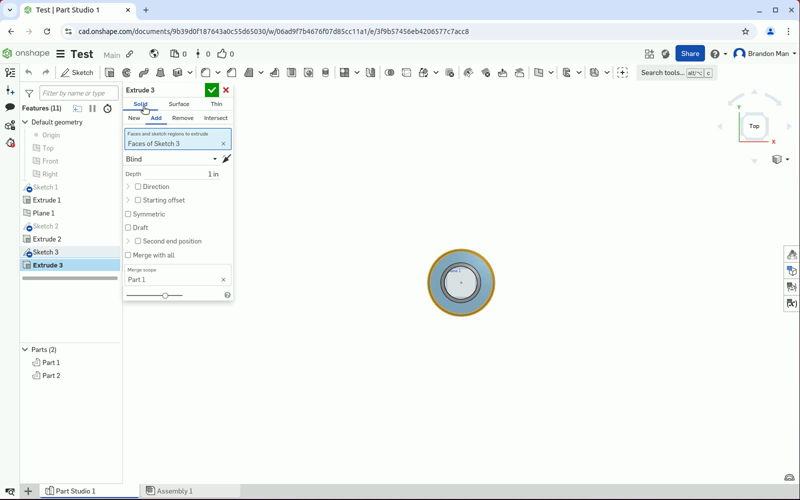
mouse_move(137, 120)
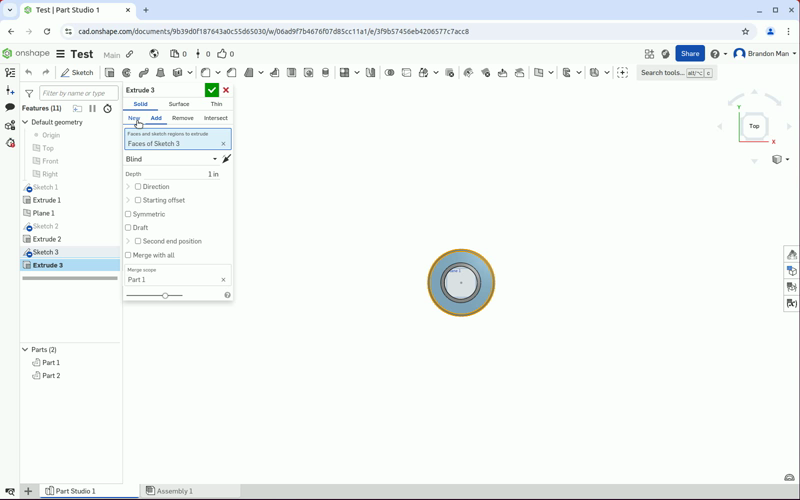
click(137, 120)
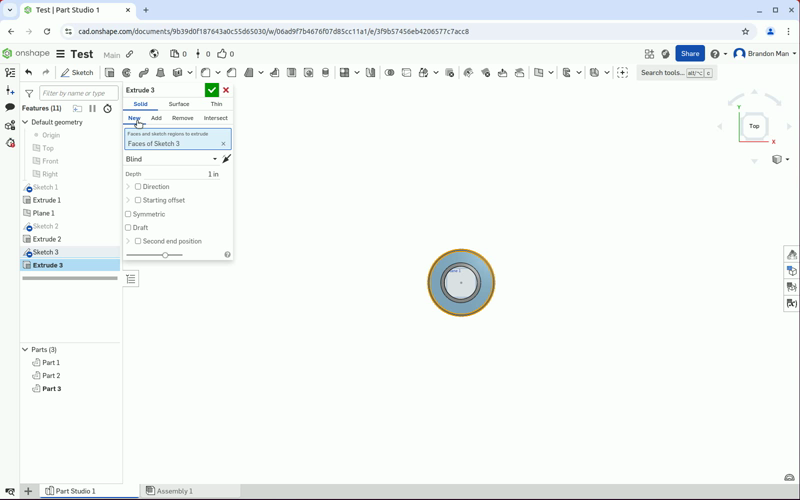
key(tab, 4)
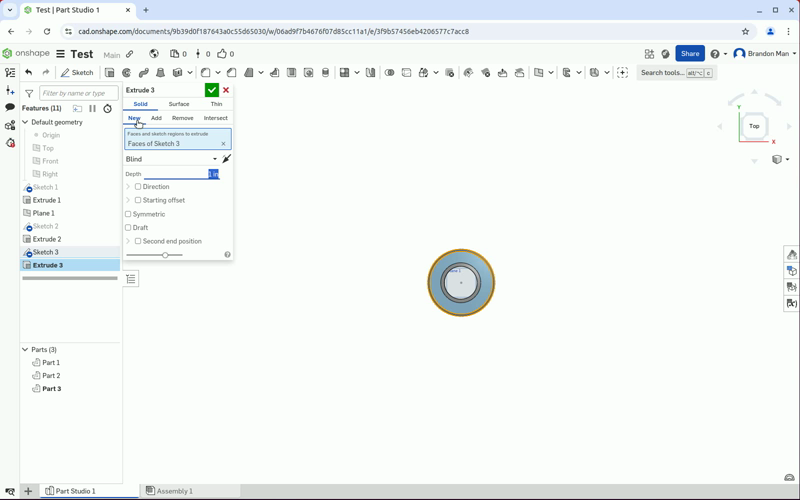
text(11.073)
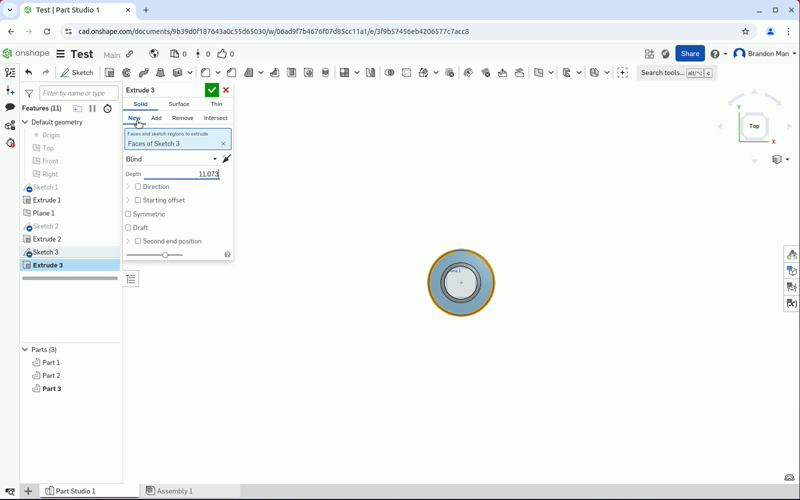
key(enter)
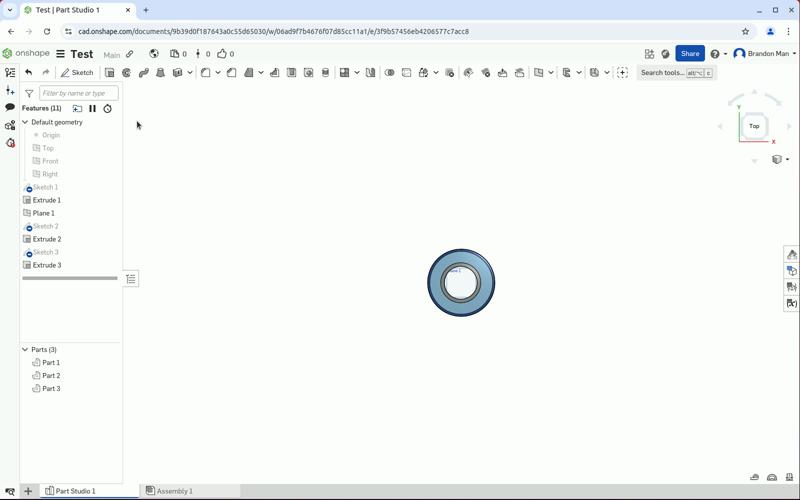
key(shift+h)
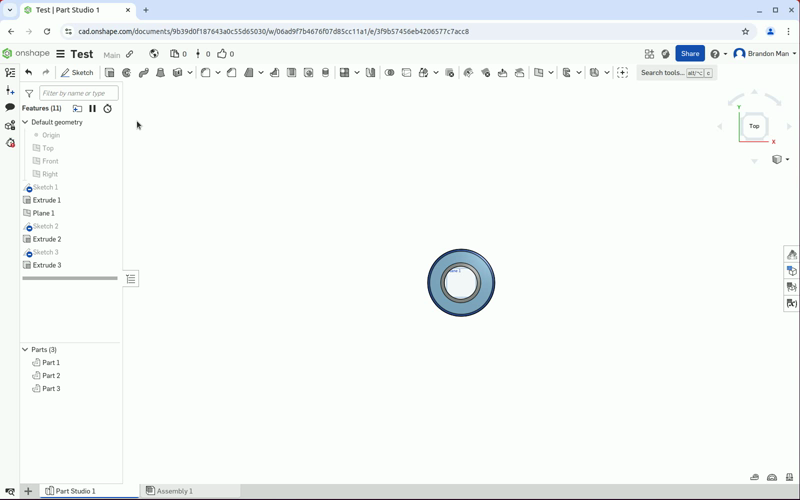
key(shift+h)
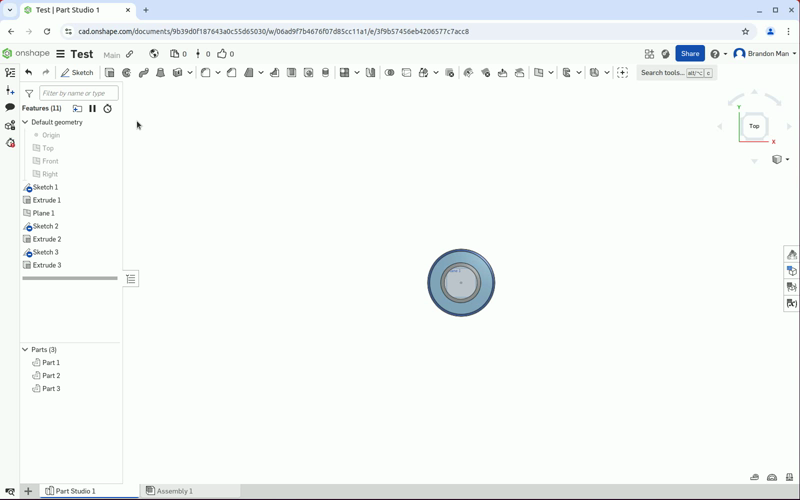
key(shift+7)
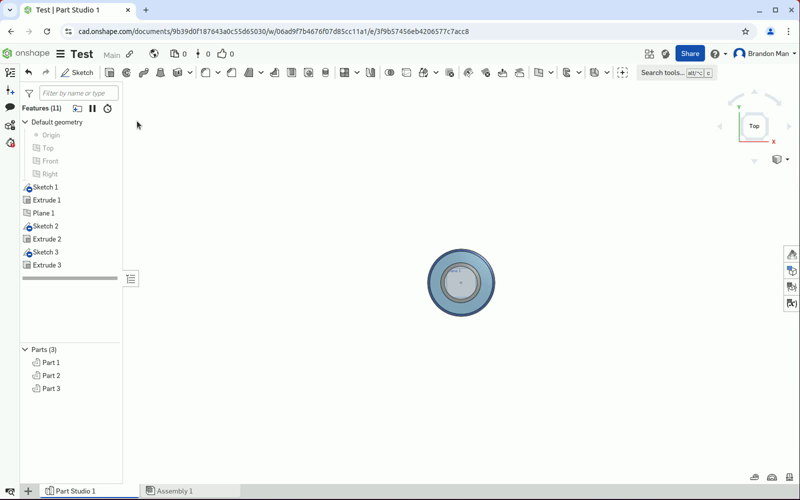
key(up, 3)
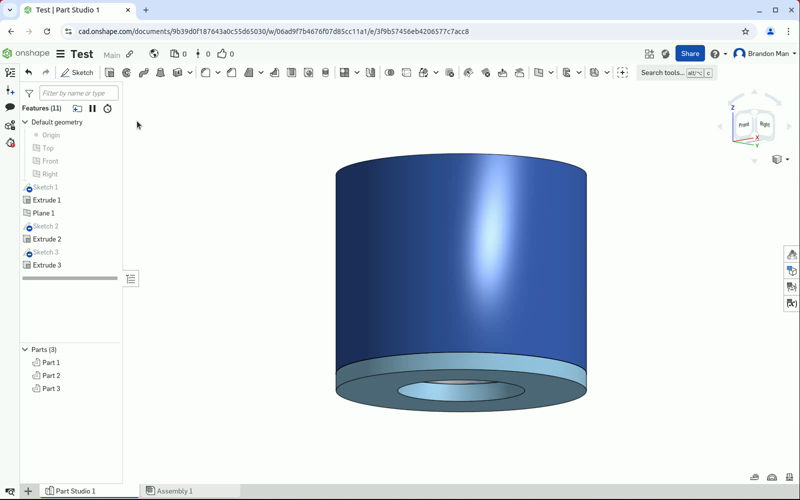
key(left, 3)
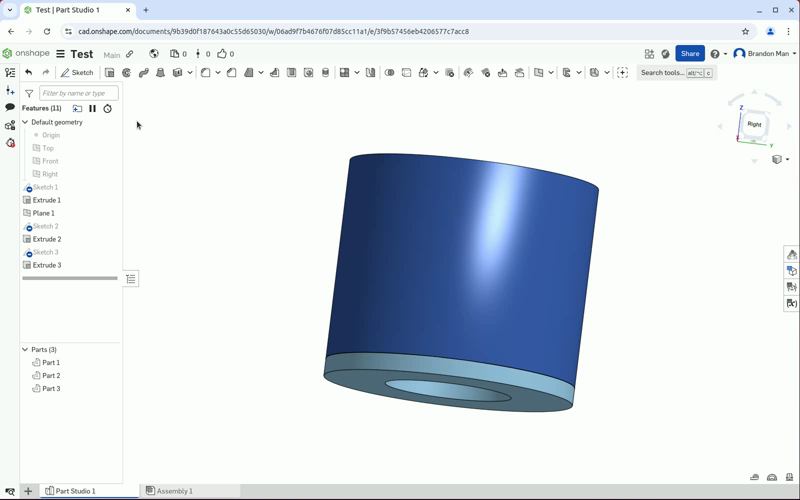
key(right, 3)
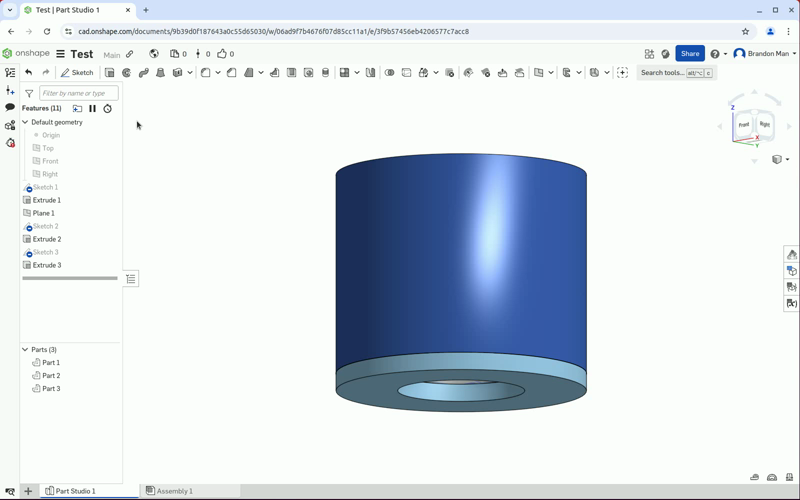
key(down, 3)
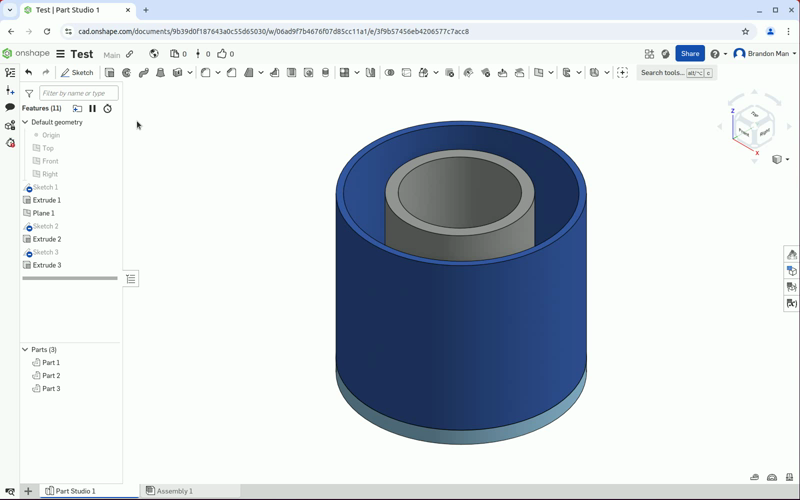
mouse_move(73, 189)
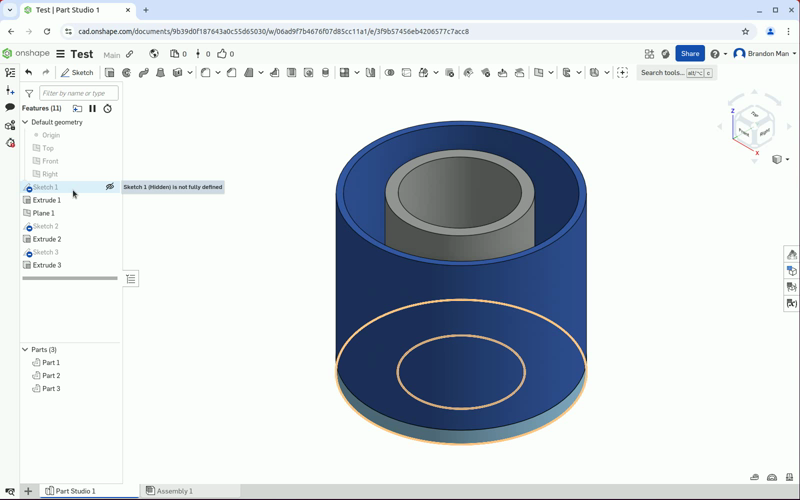
click(73, 189)